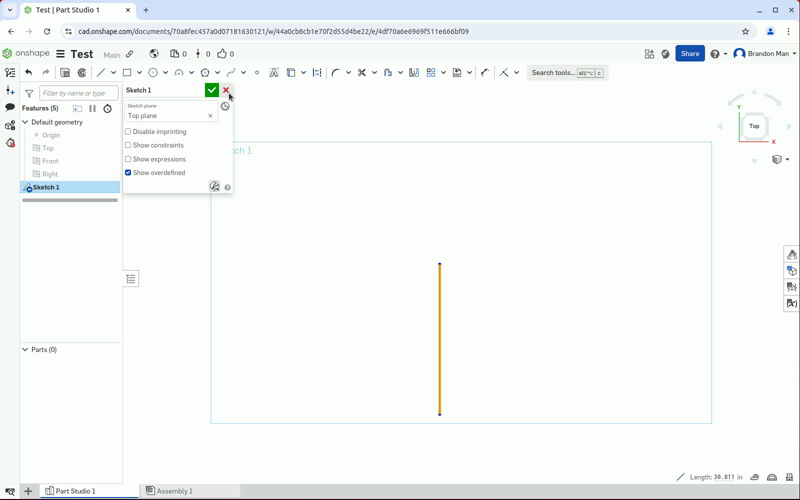
key(shift+h)
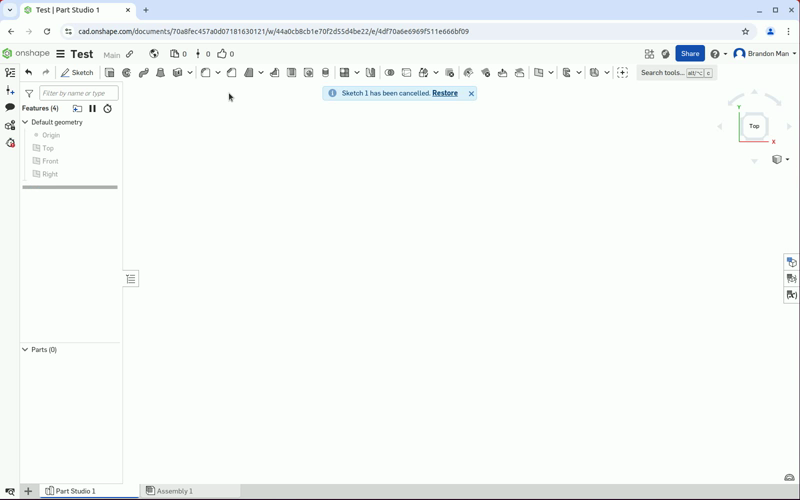
mouse_move(73, 352)
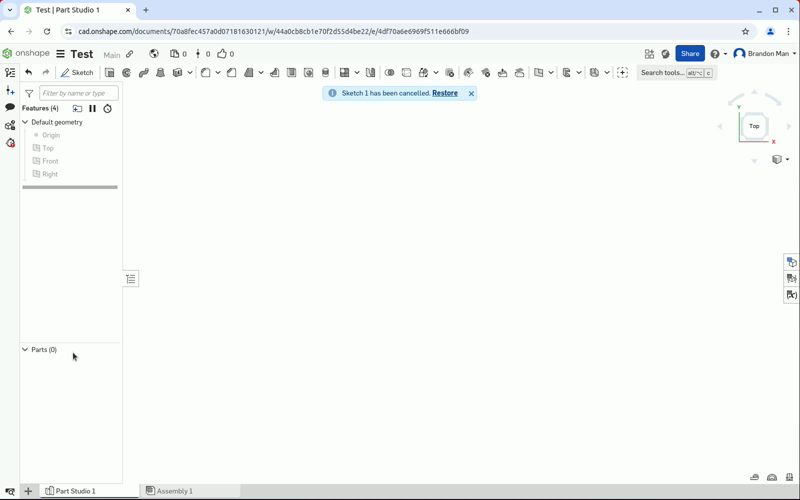
key(y)
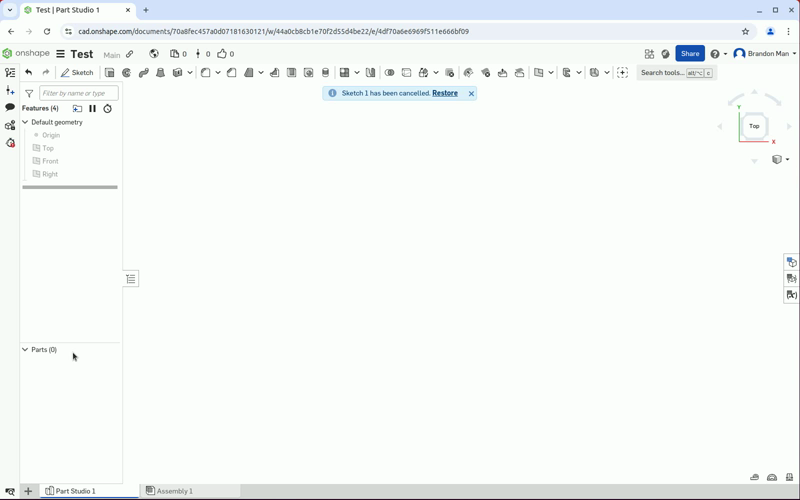
key(shift+p)
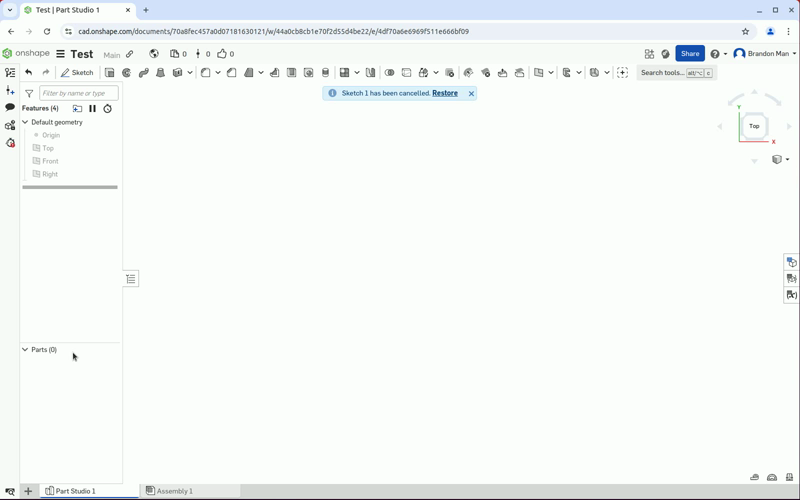
key(space)
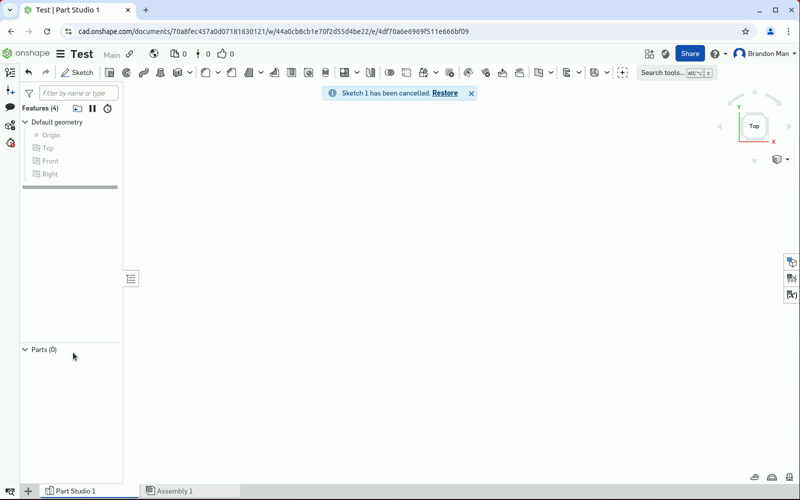
key_down(shift)
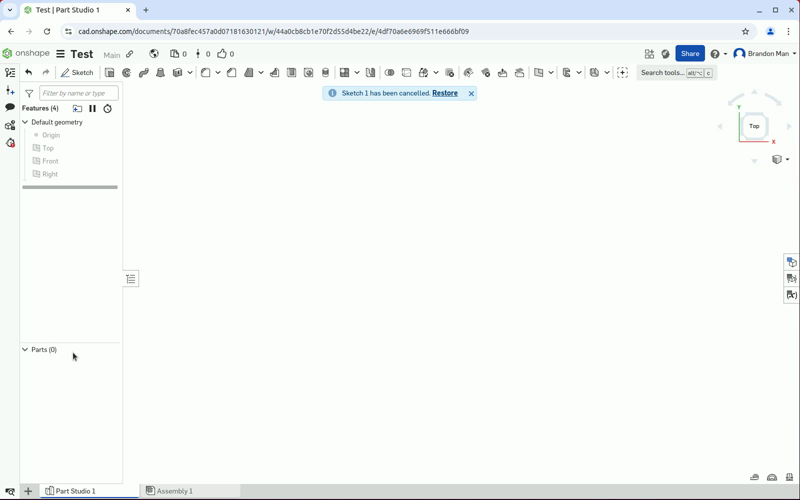
key(up)
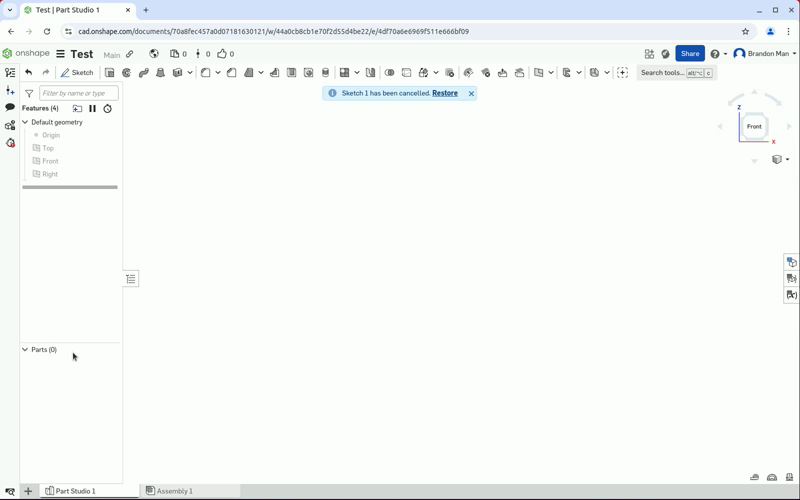
key_up(shift)
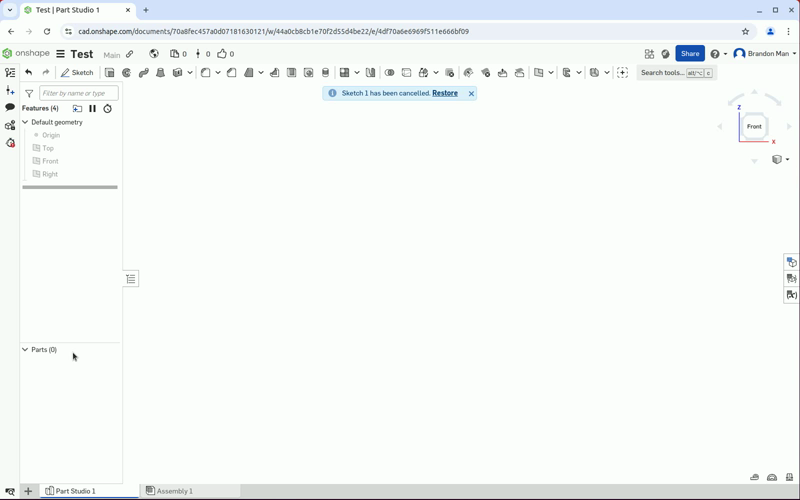
mouse_move(73, 352)
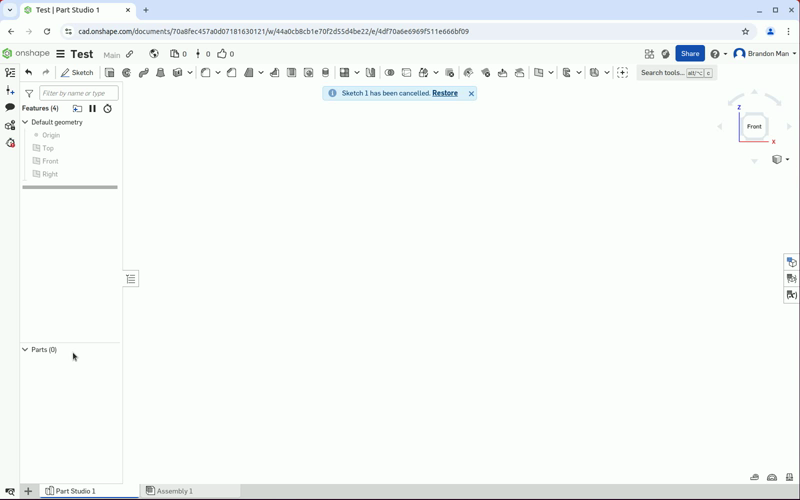
key(shift+y)
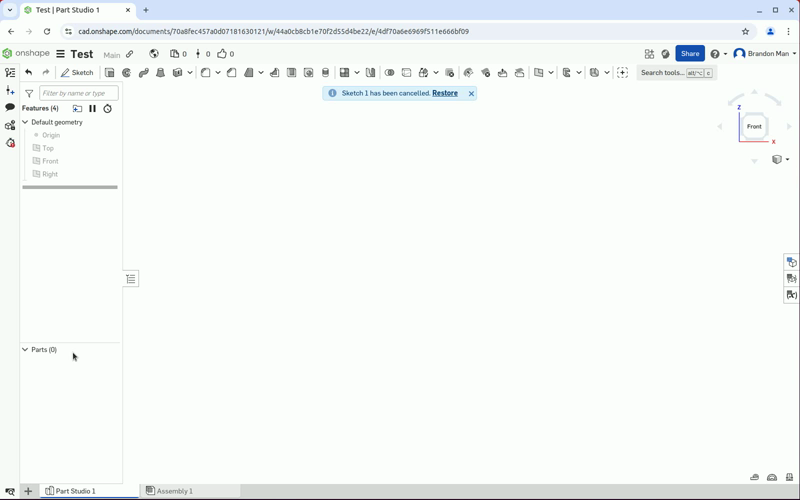
key(shift+s)
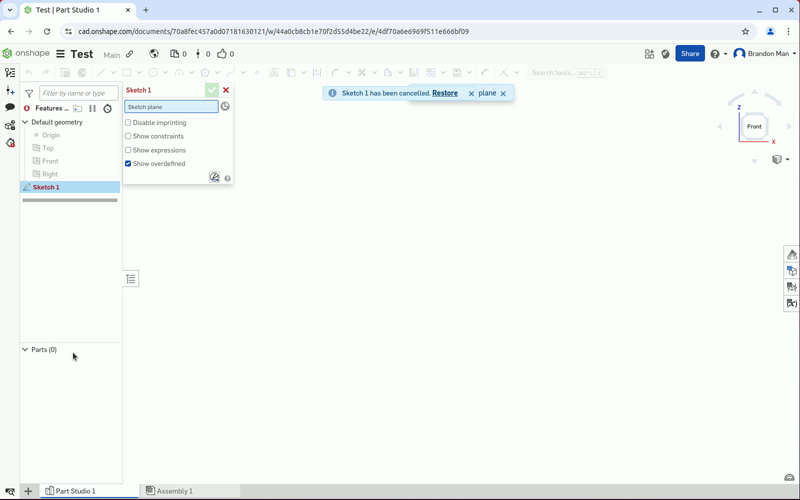
mouse_move(73, 163)
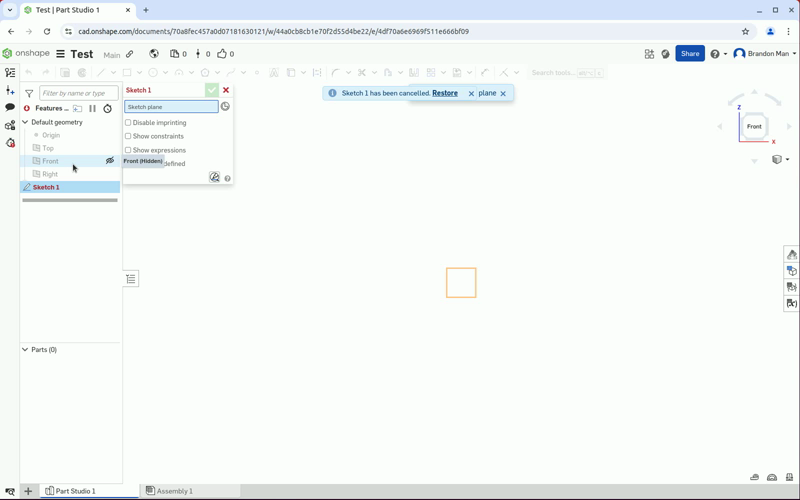
click(73, 163)
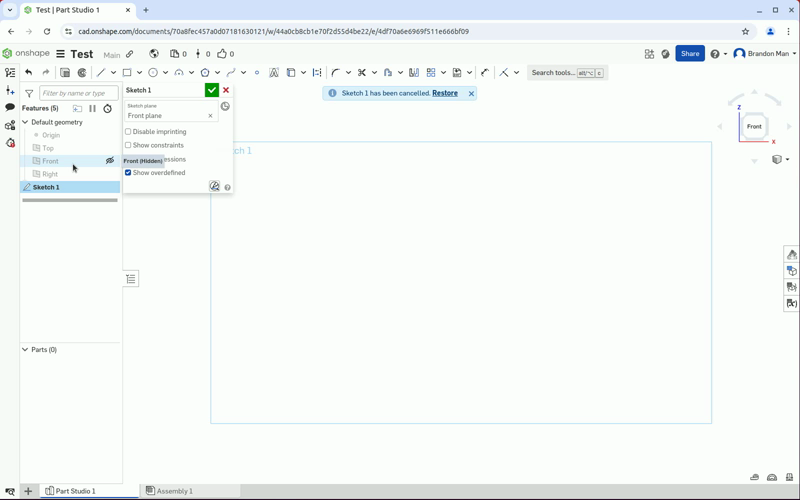
mouse_move(73, 352)
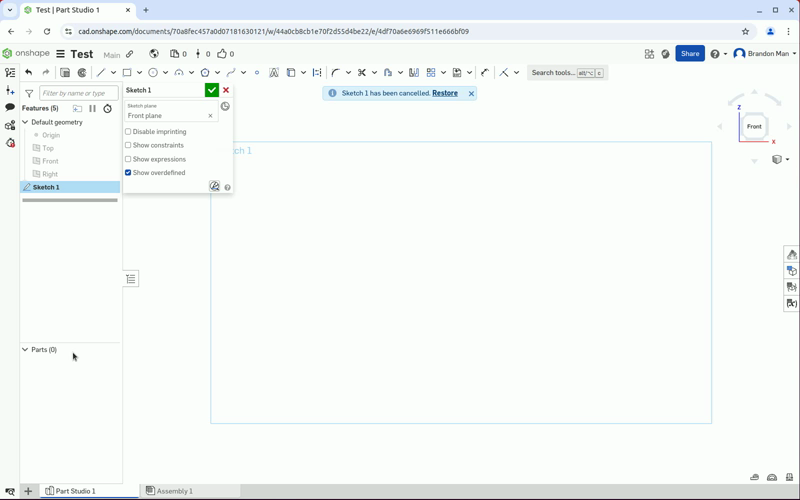
key(y)
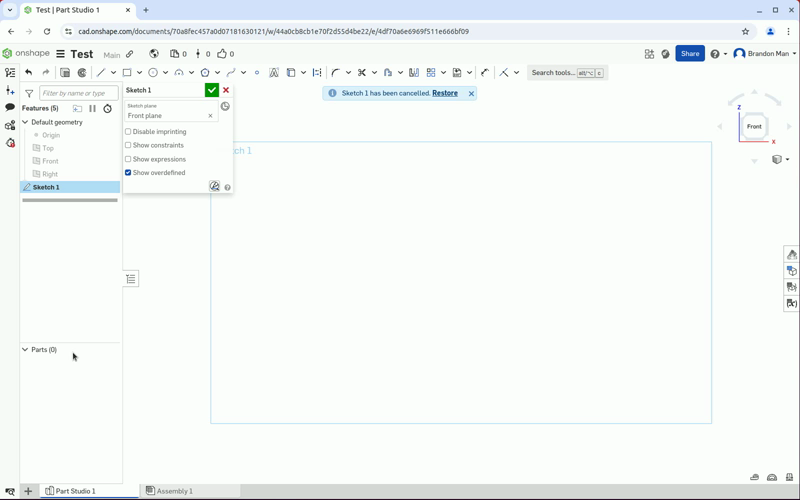
key(l)
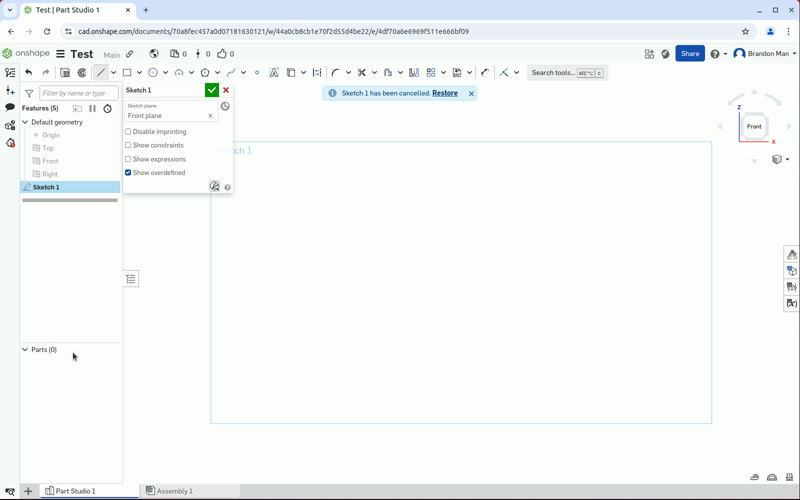
key_down(shift)
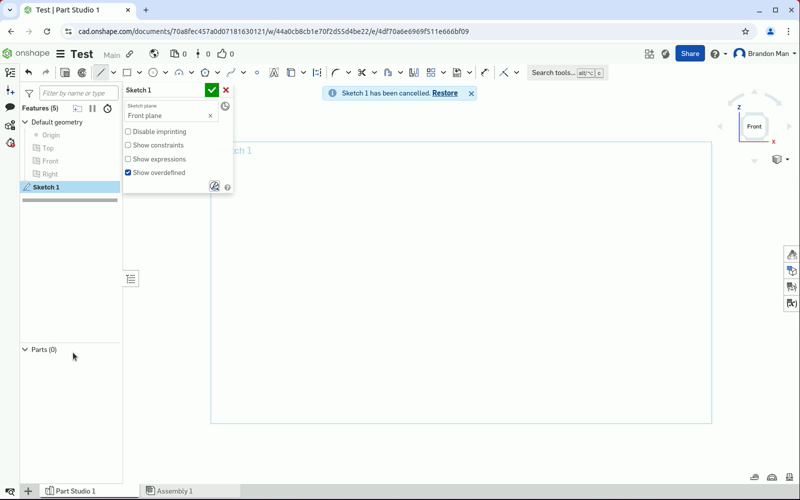
mouse_move(413, 395)
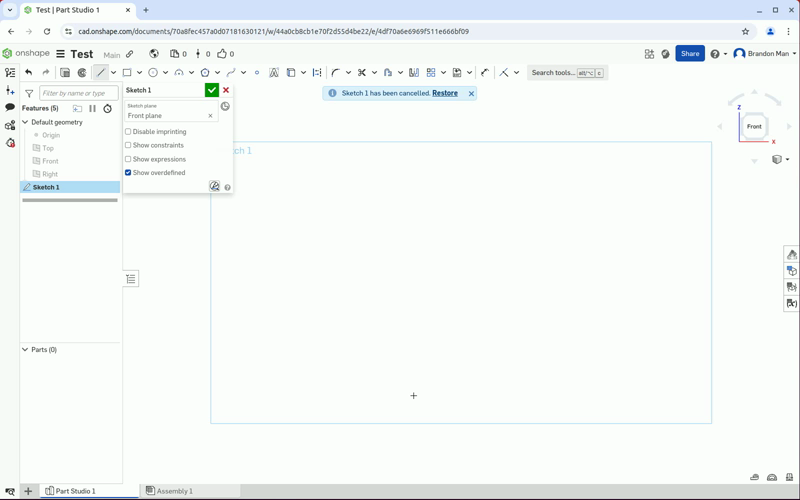
click(413, 395)
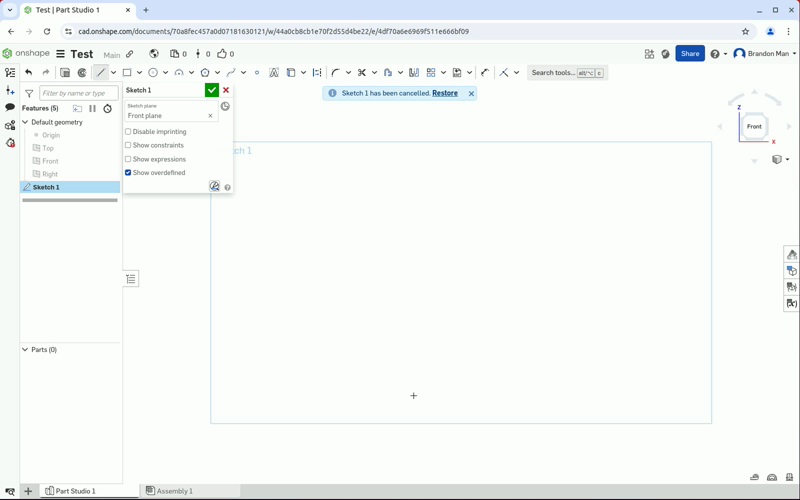
key_up(shift)
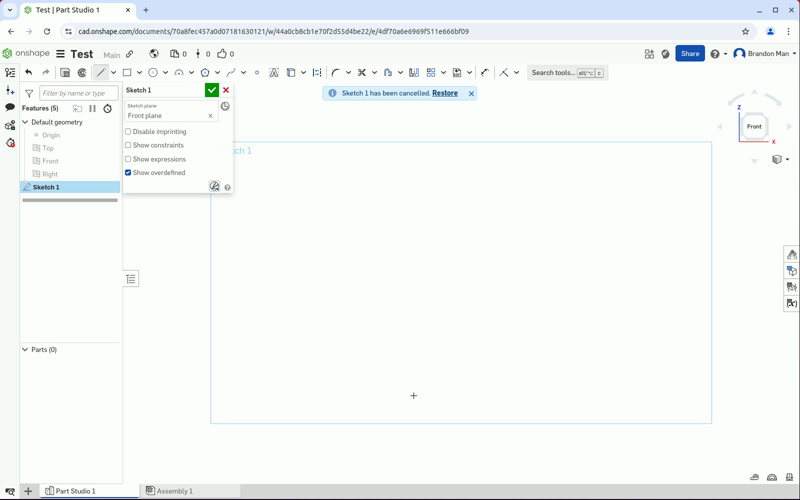
key_down(shift)
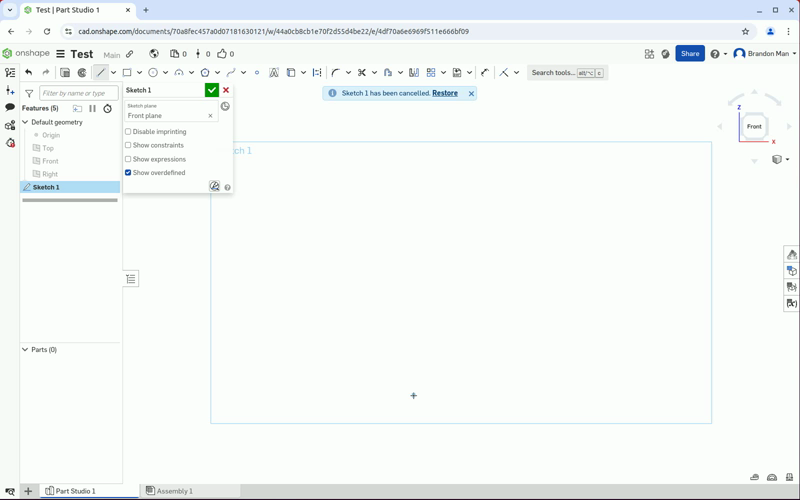
mouse_move(489, 395)
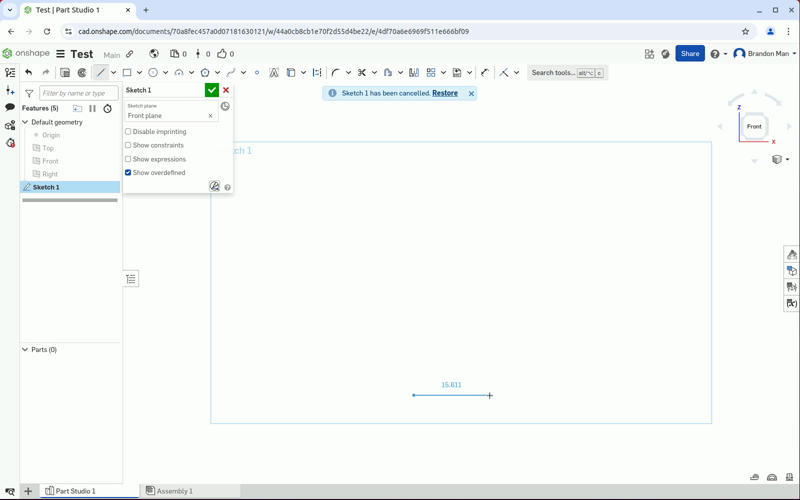
click(489, 395)
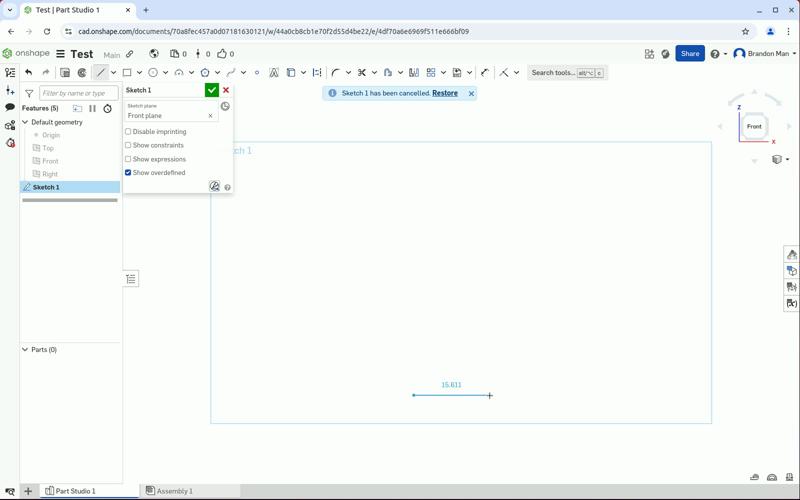
key_up(shift)
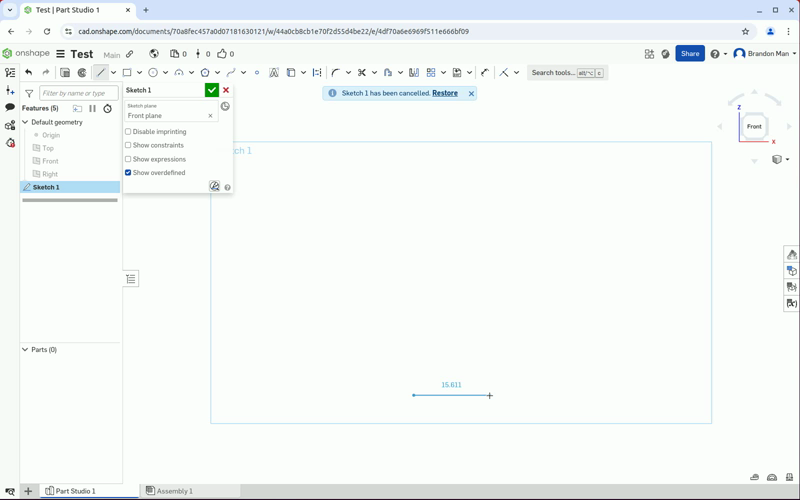
key_down(shift)
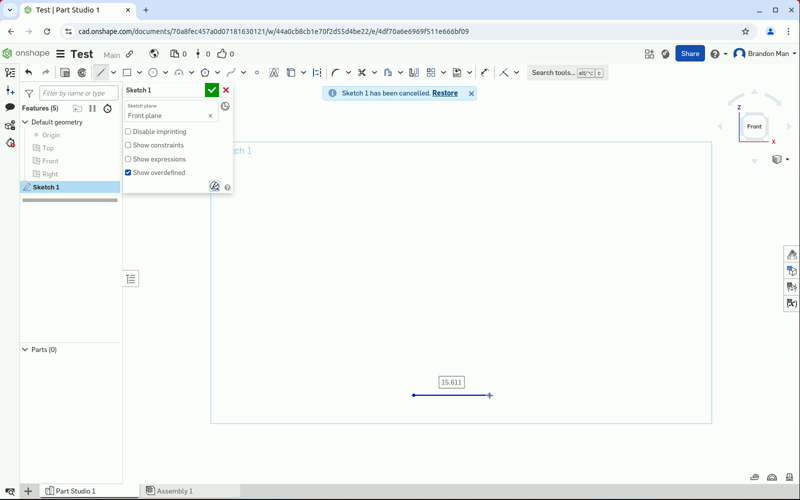
mouse_move(489, 245)
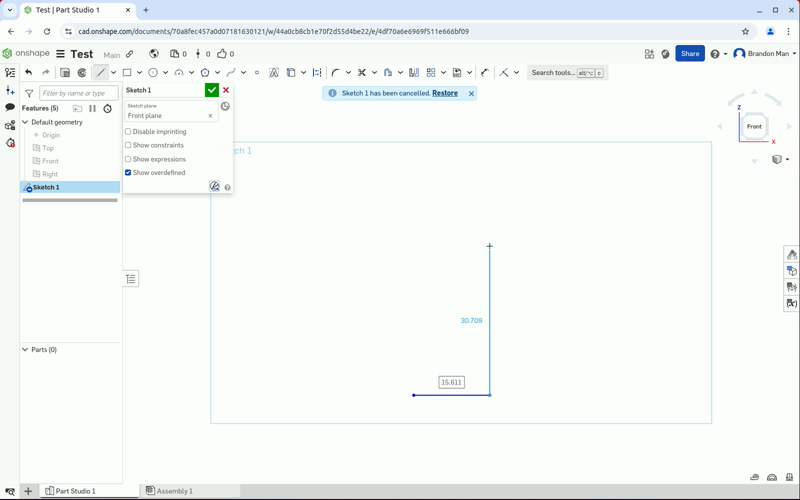
click(489, 245)
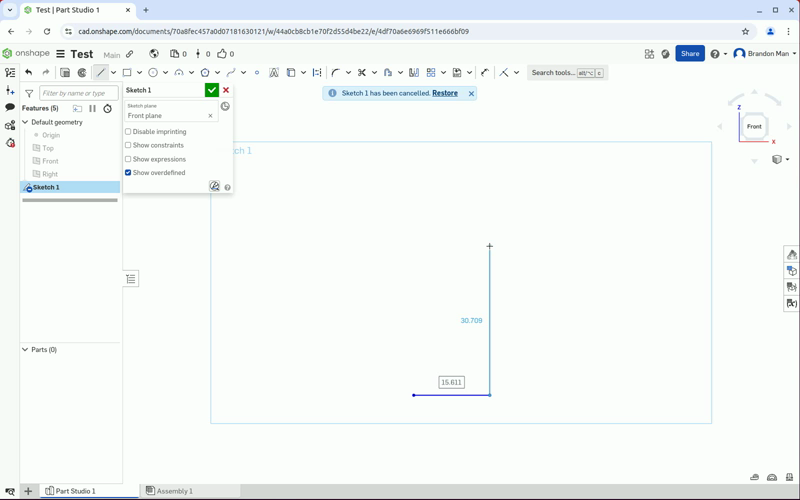
key_up(shift)
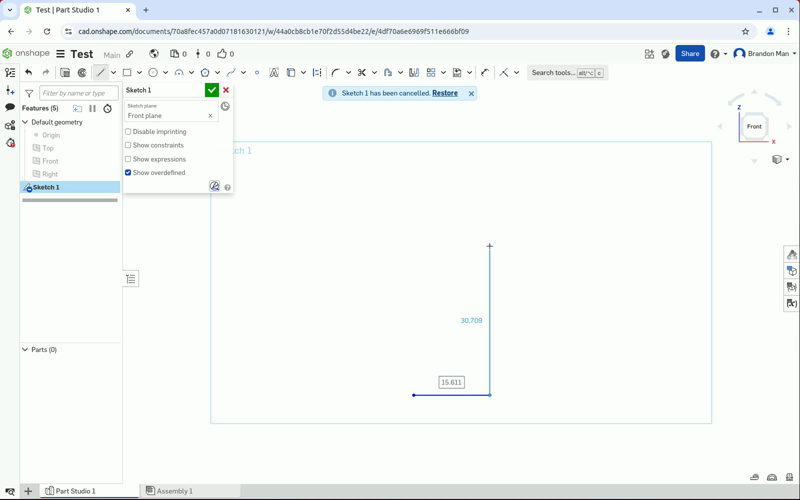
key_down(shift)
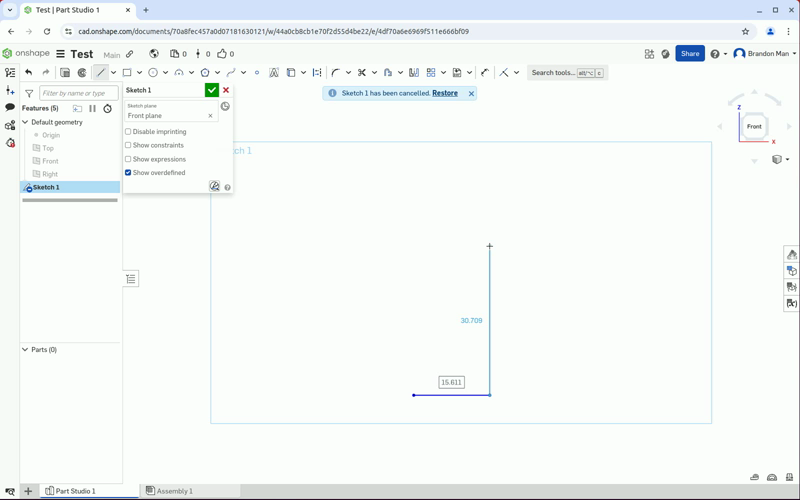
mouse_move(413, 245)
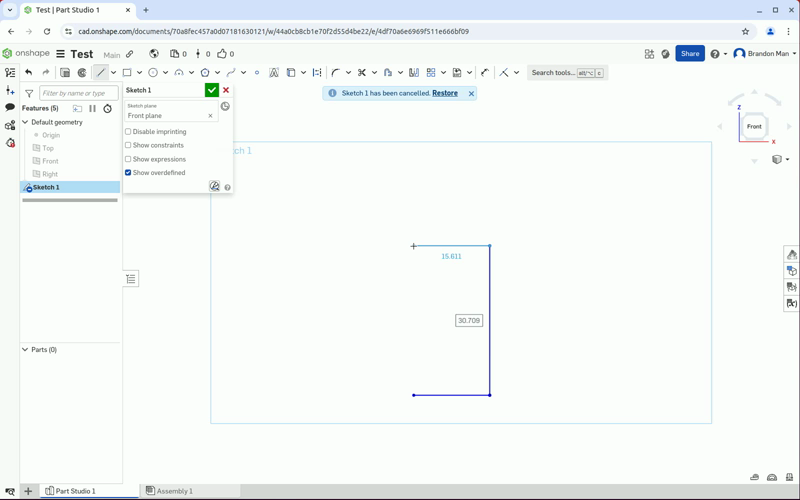
click(413, 245)
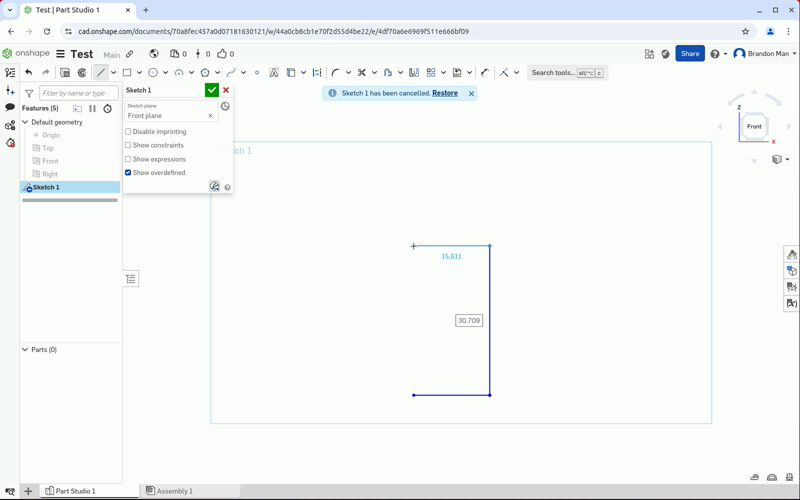
key_up(shift)
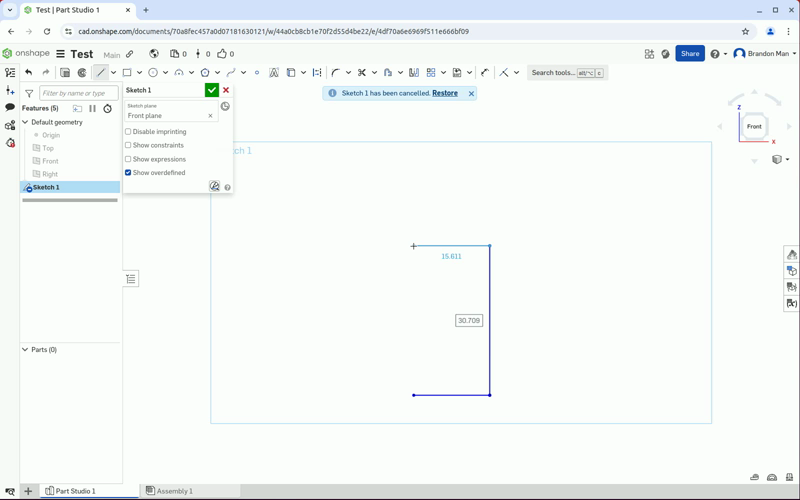
key_down(shift)
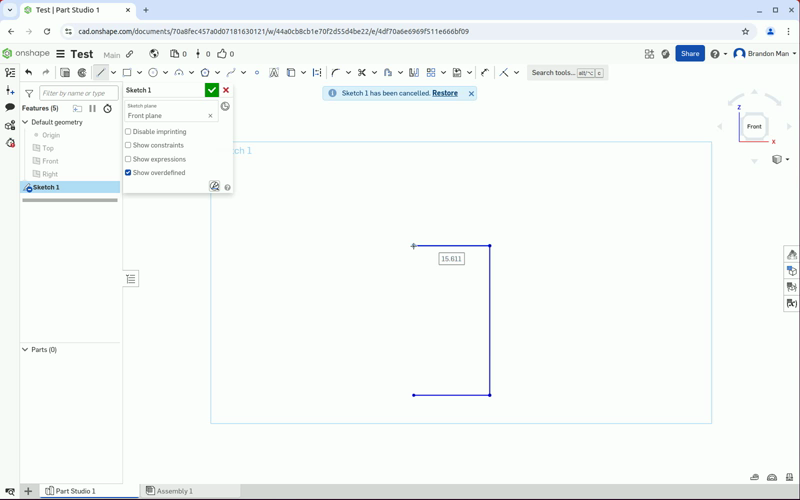
mouse_move(413, 395)
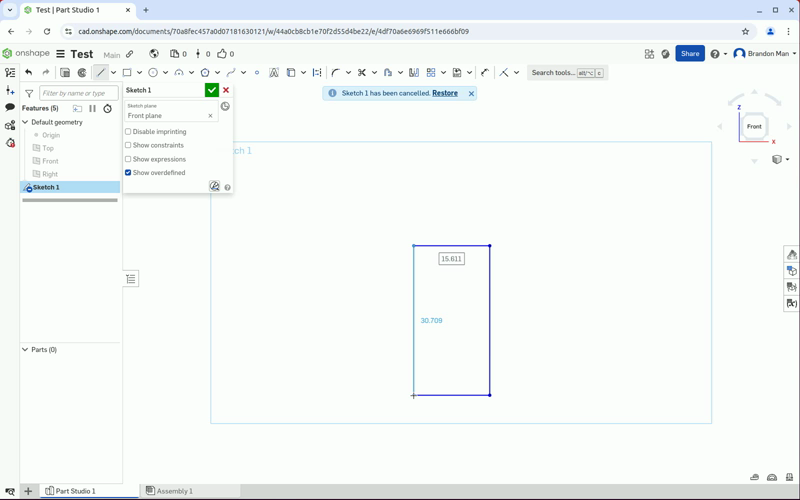
key_up(shift)
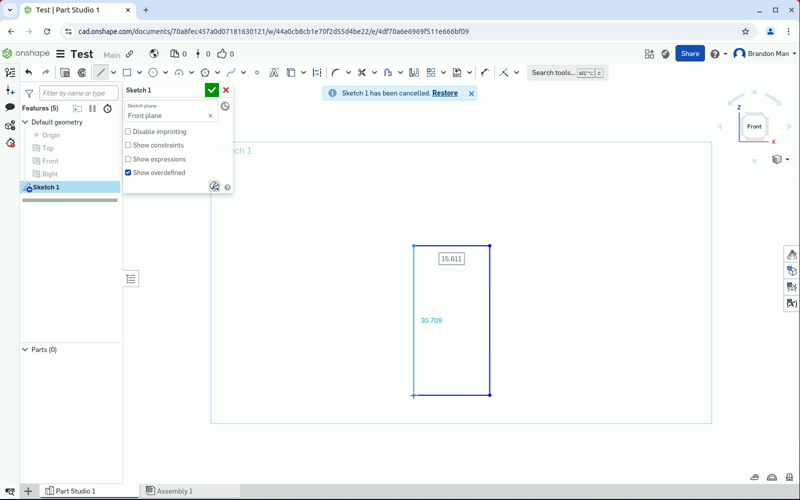
click(413, 395)
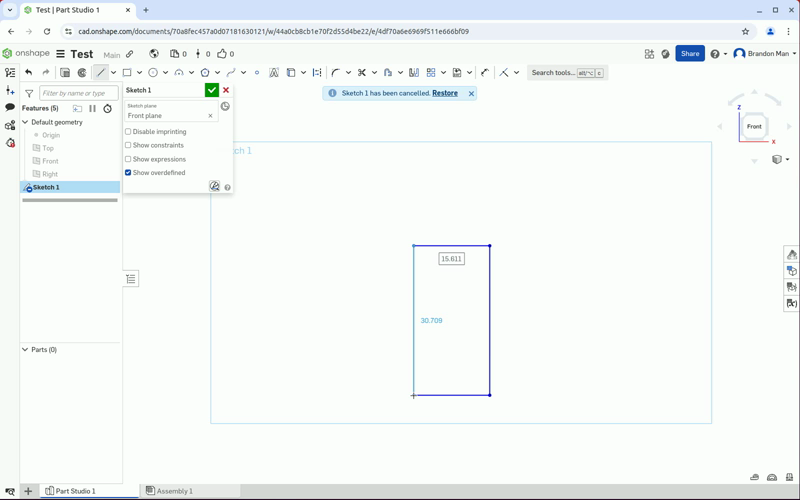
key(esc)
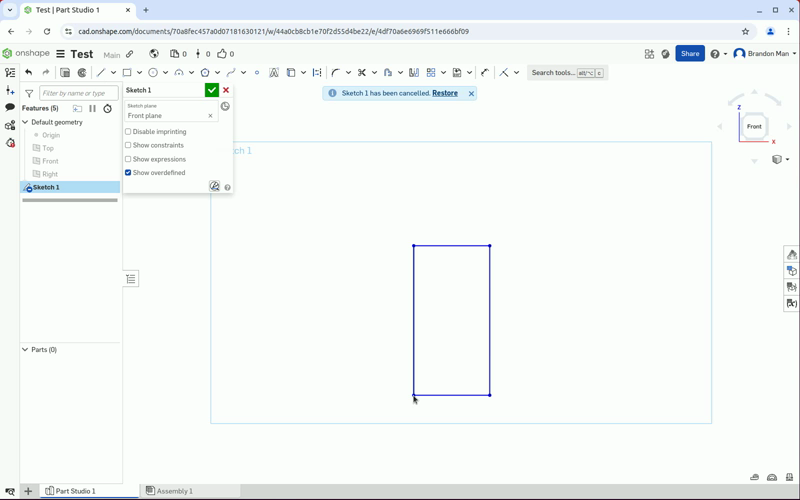
mouse_move(438, 277)
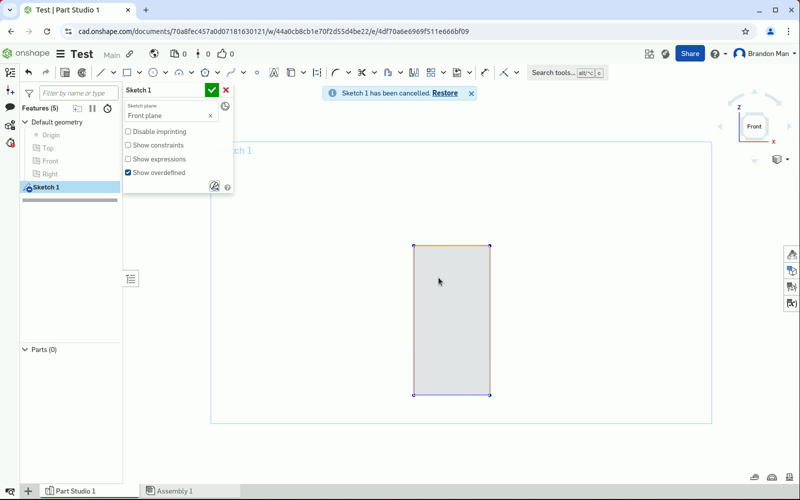
click(438, 277)
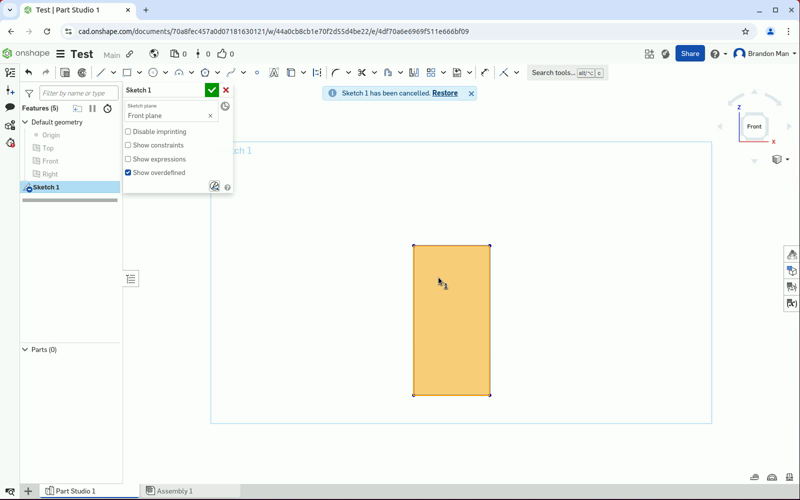
mouse_move(73, 352)
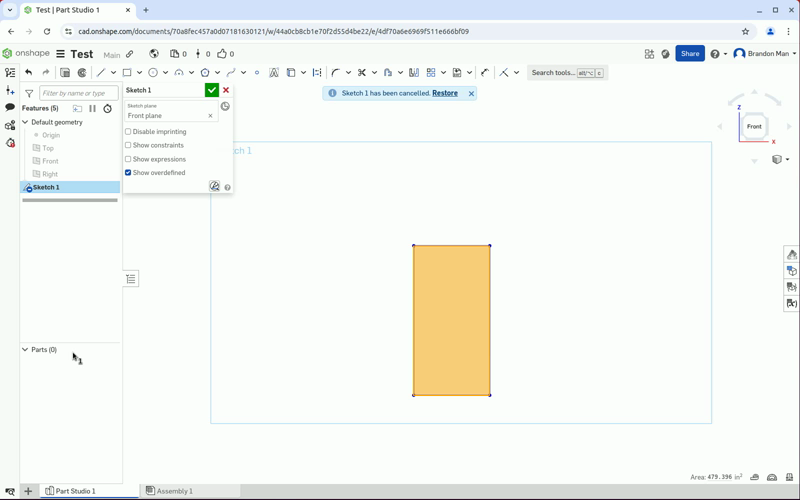
key(shift+y)
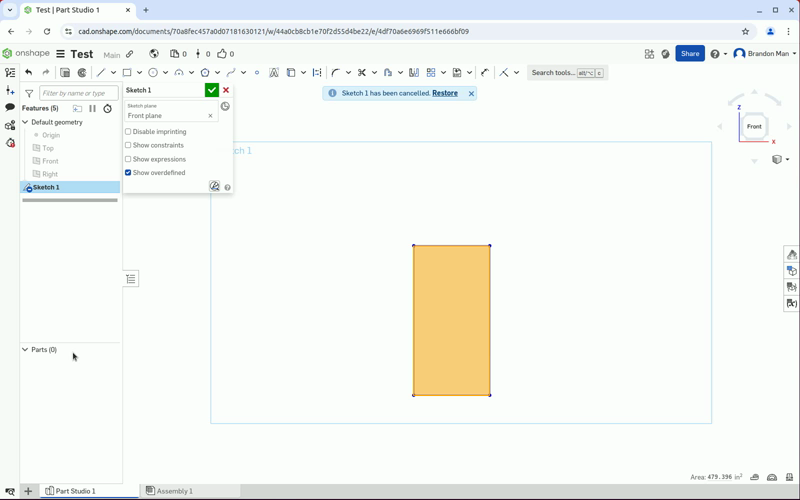
key(shift+e)
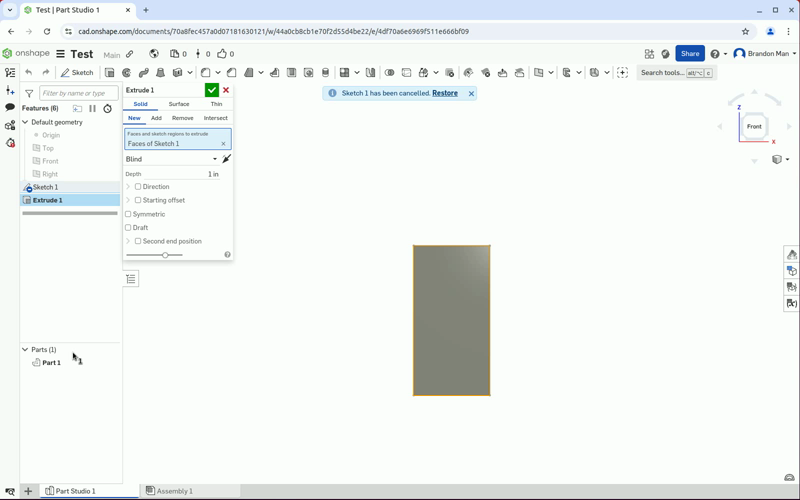
mouse_move(143, 106)
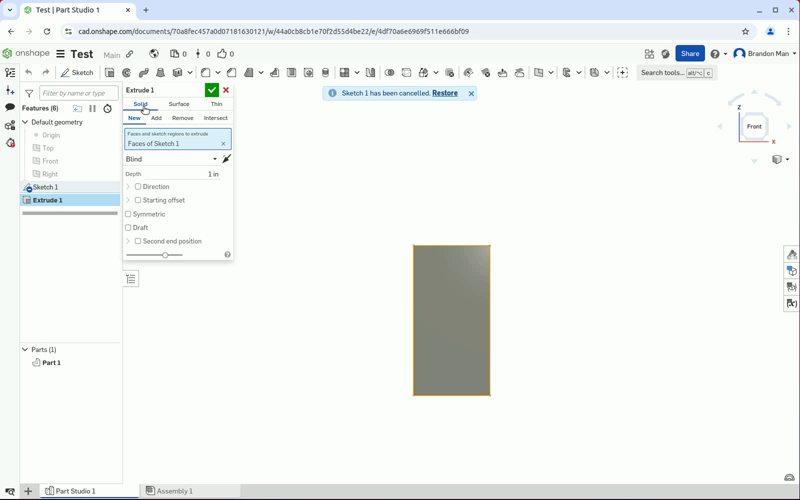
click(143, 106)
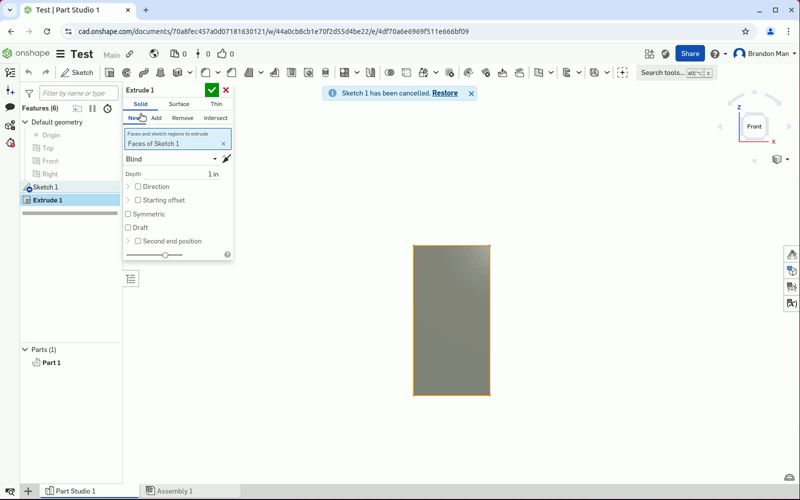
mouse_move(137, 120)
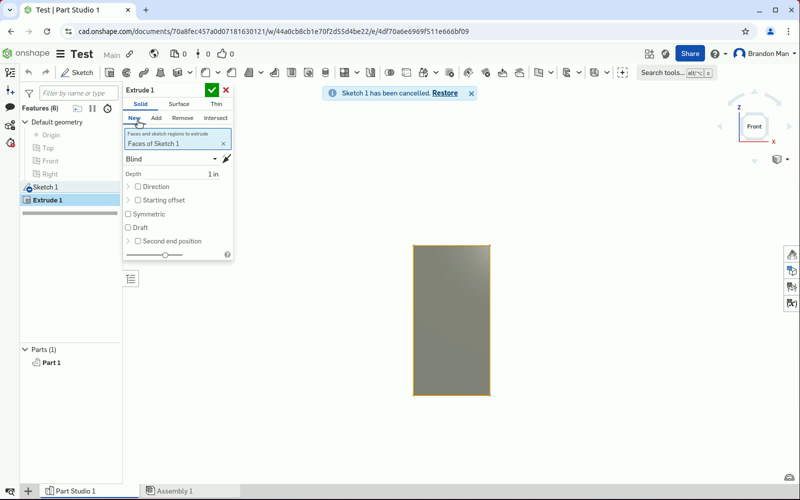
click(137, 120)
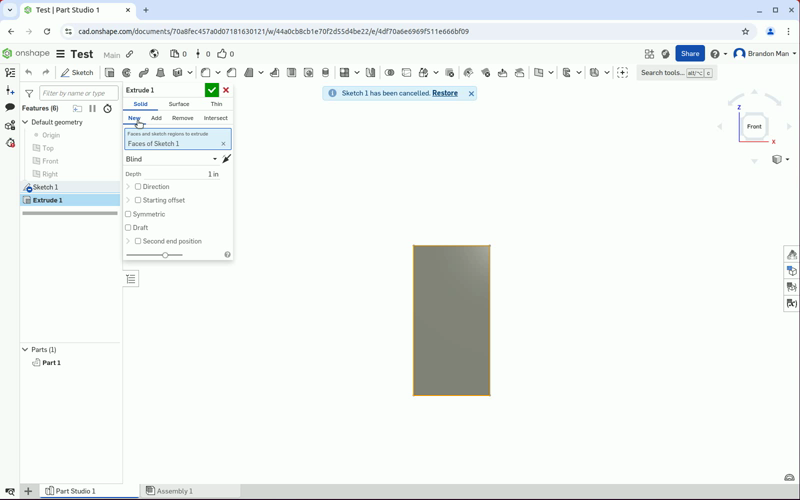
key(tab, 4)
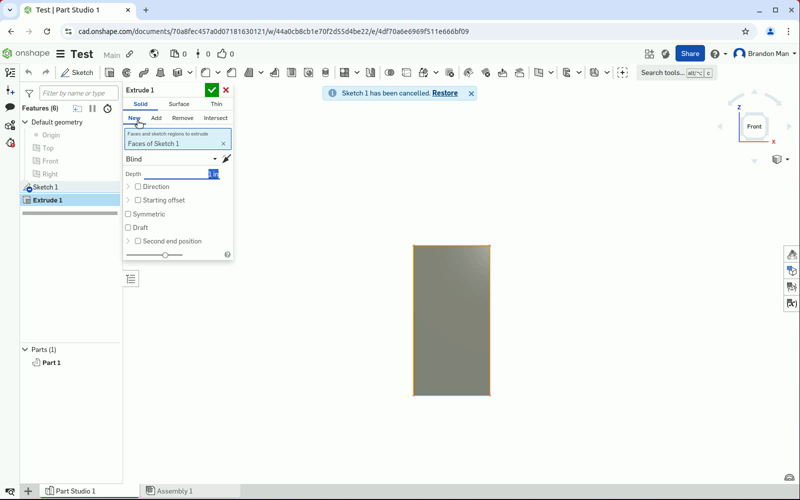
text(3.851)
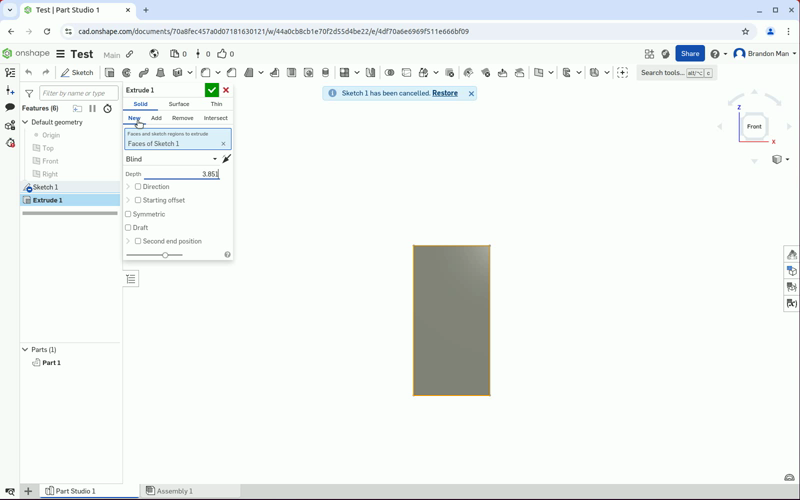
key(enter)
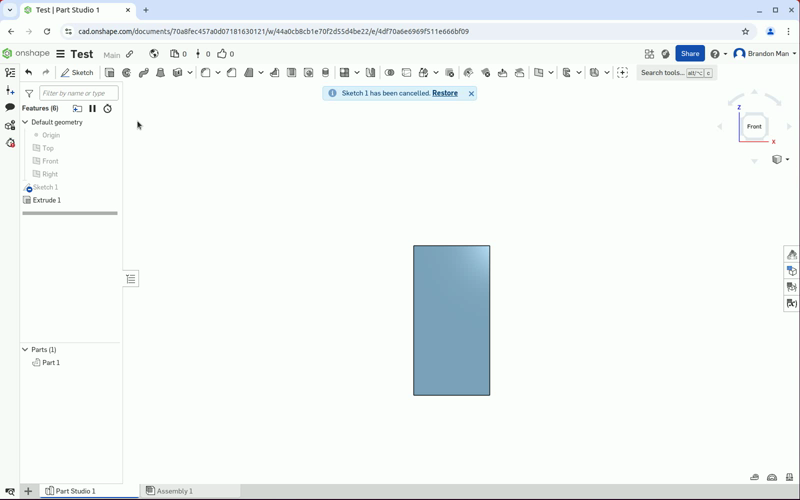
key(shift+h)
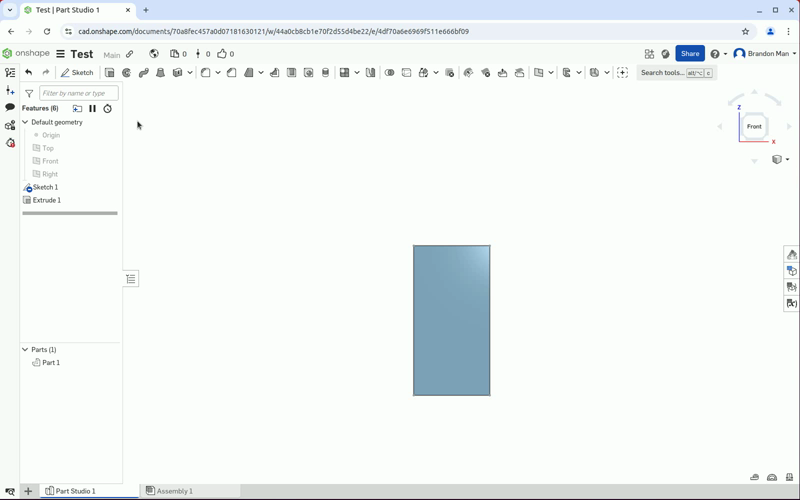
key(shift+h)
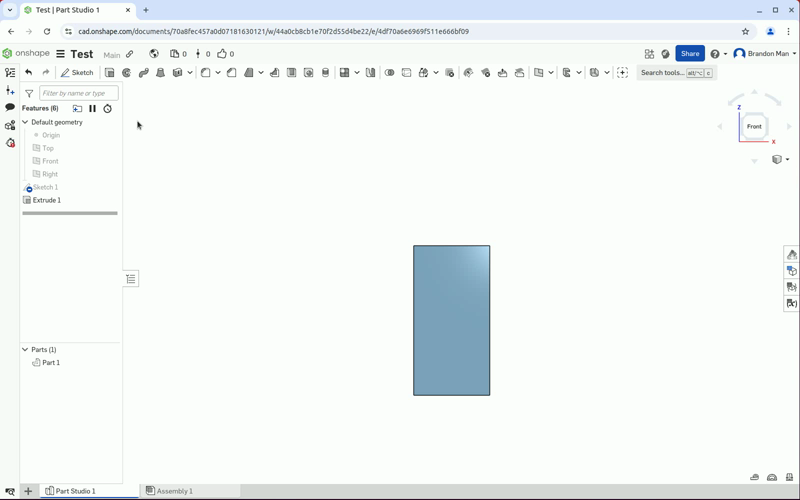
mouse_move(73, 189)
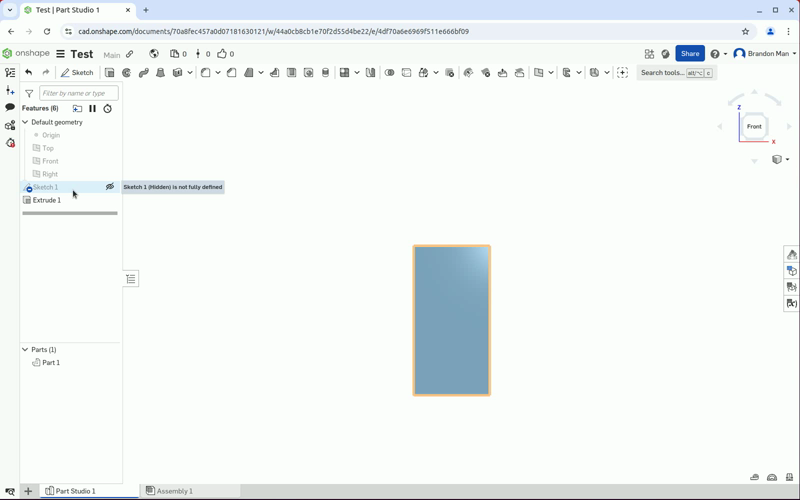
click(73, 189)
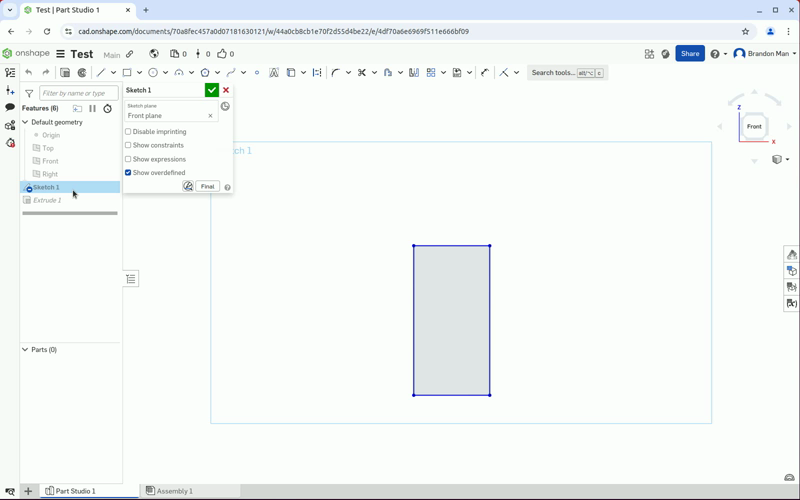
mouse_move(229, 92)
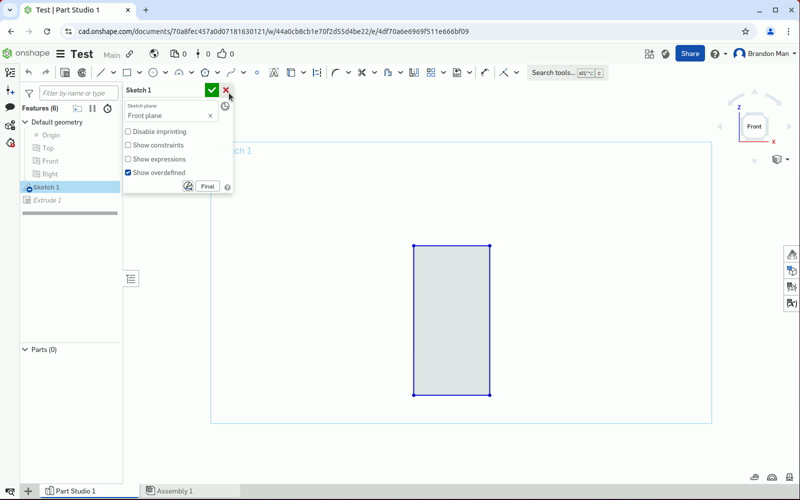
click(229, 92)
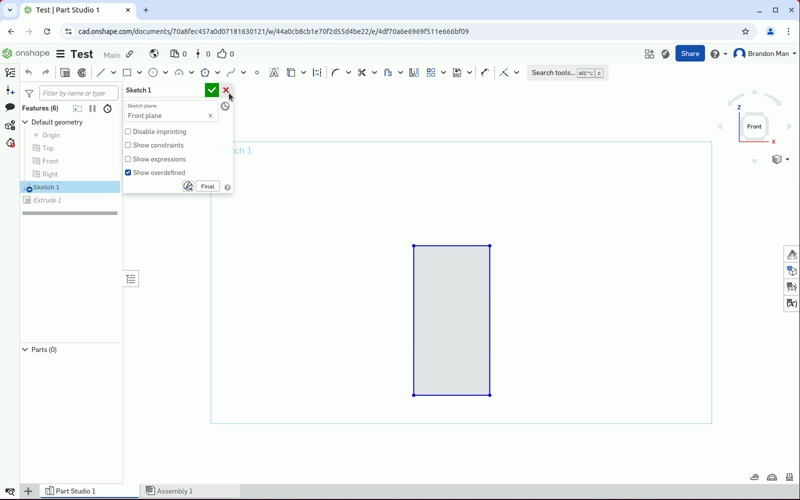
key(shift+s)
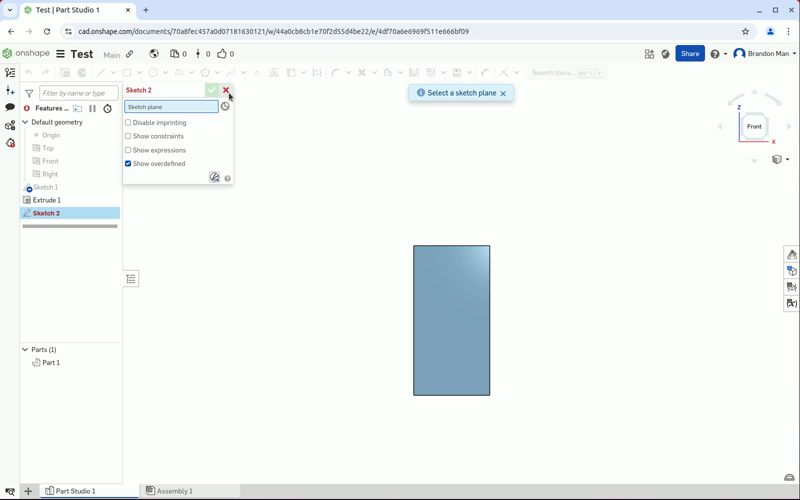
mouse_move(73, 163)
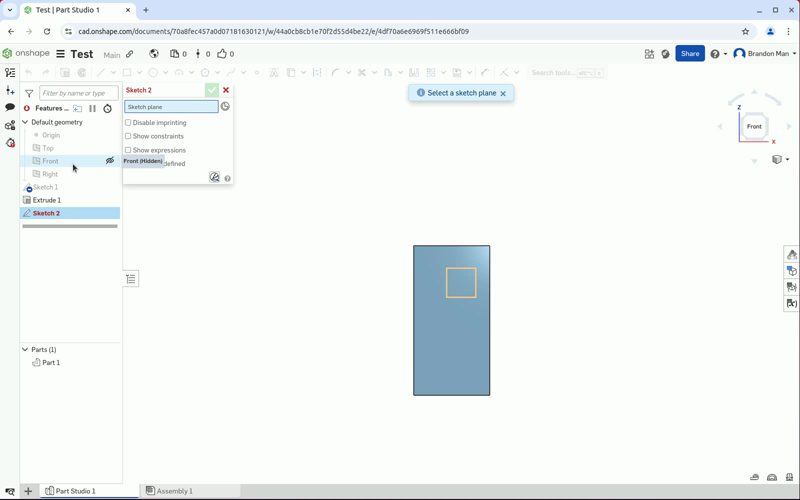
click(73, 163)
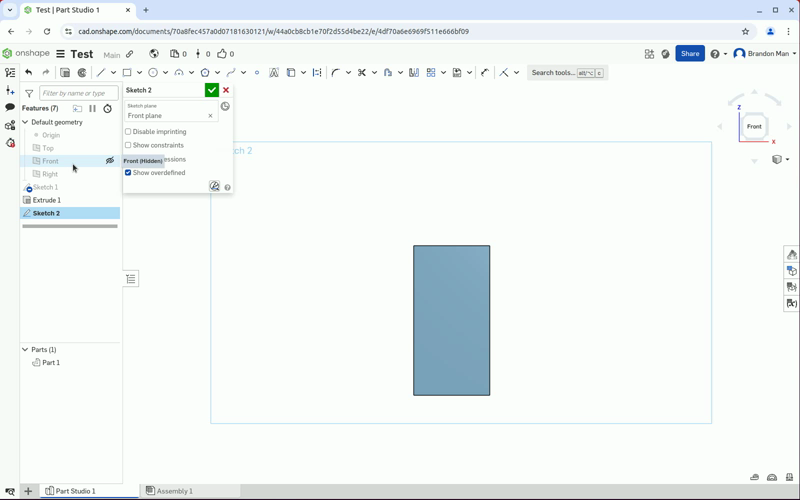
mouse_move(73, 352)
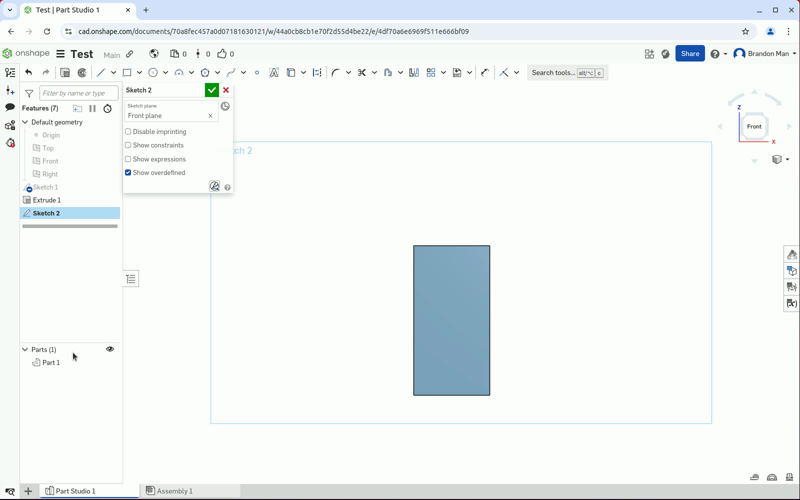
key(y)
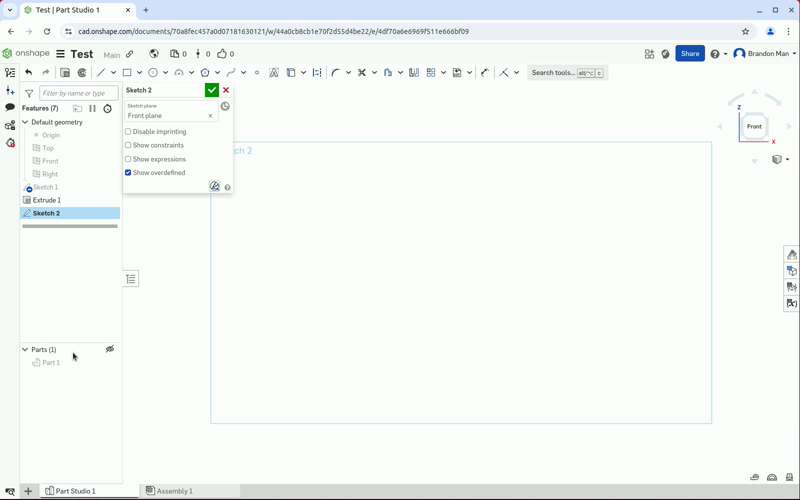
key(l)
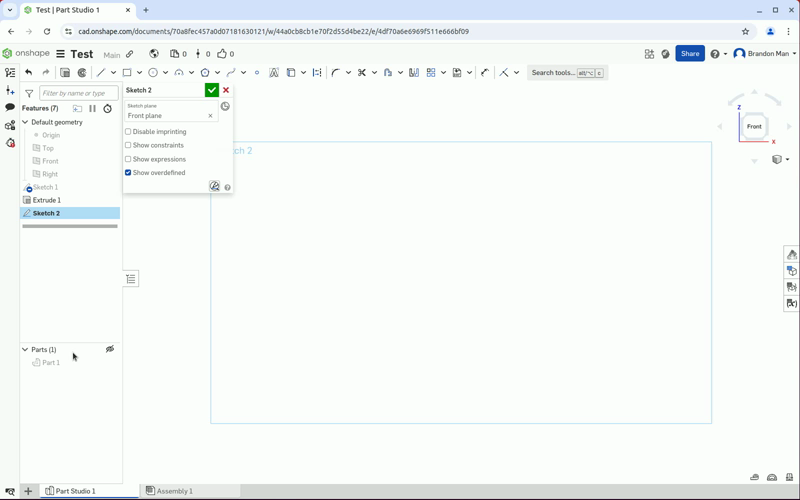
key_down(shift)
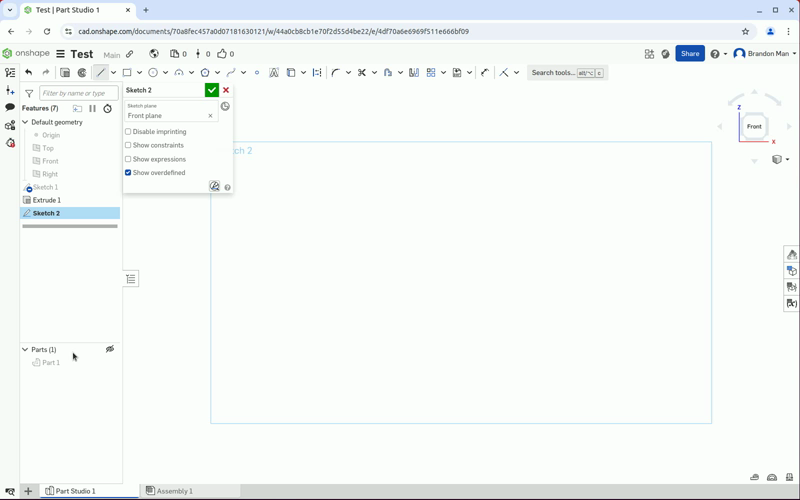
mouse_move(413, 245)
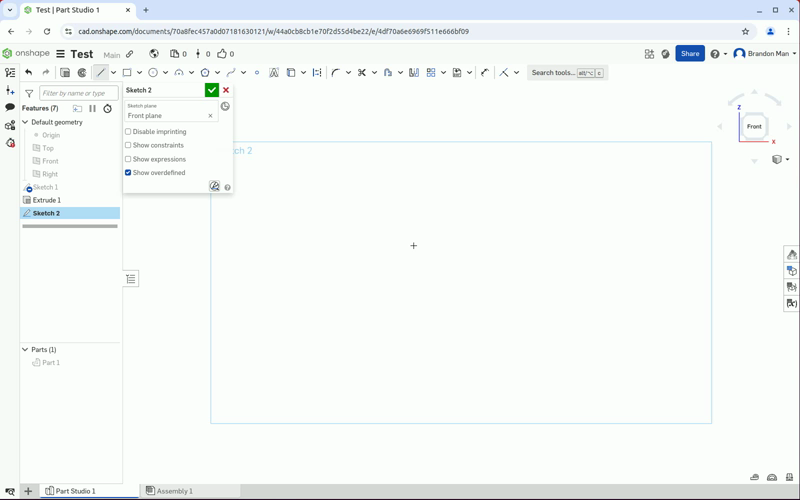
click(413, 245)
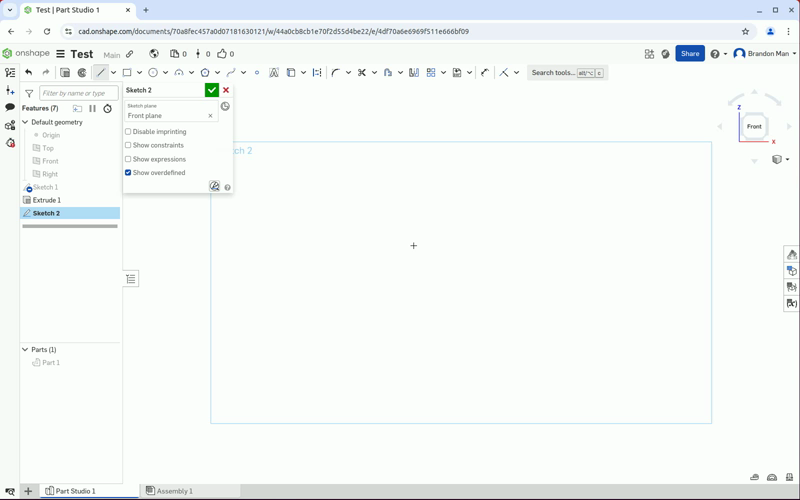
key_up(shift)
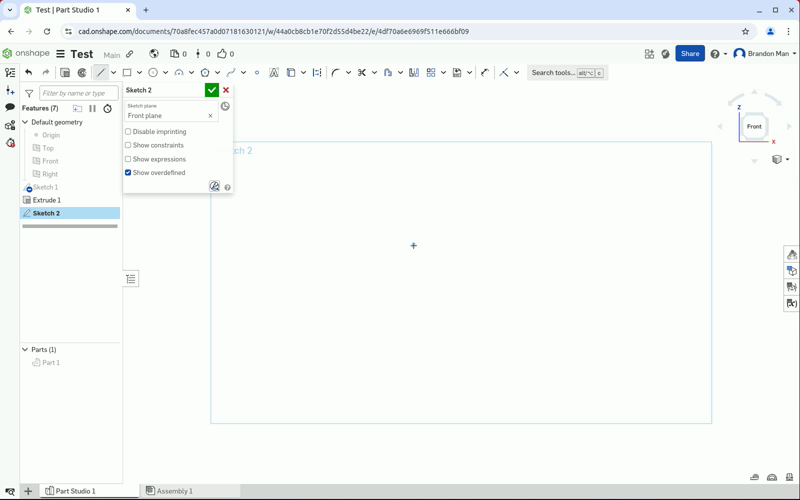
key_down(shift)
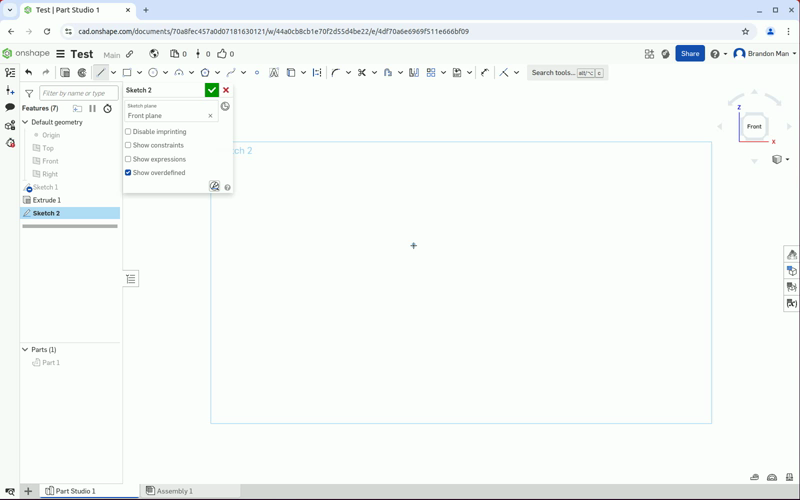
mouse_move(489, 245)
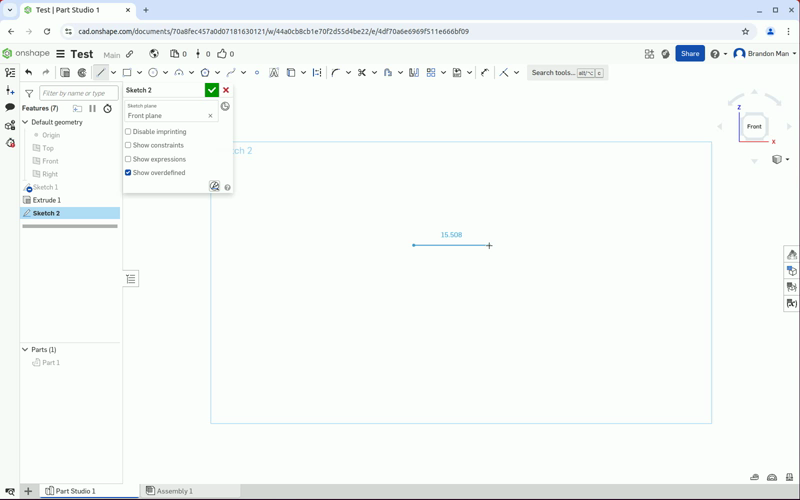
click(489, 245)
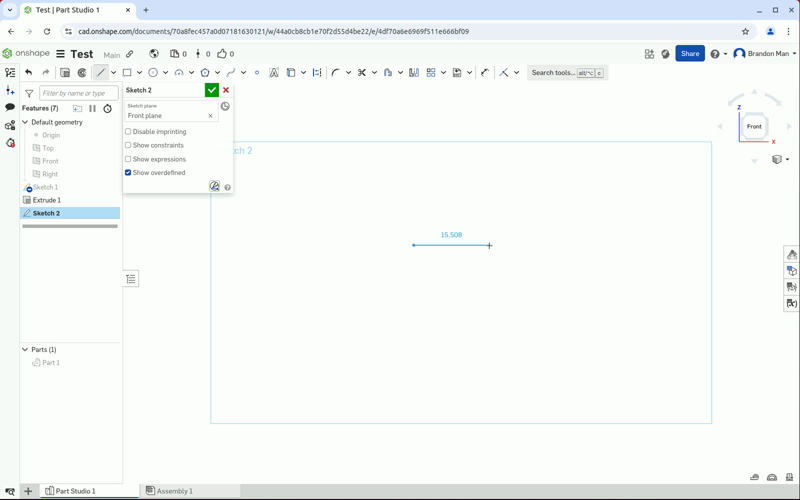
key_up(shift)
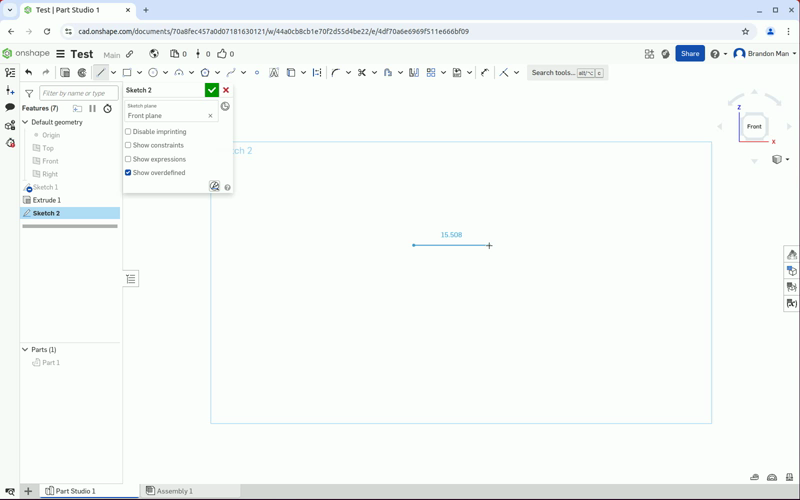
key_down(shift)
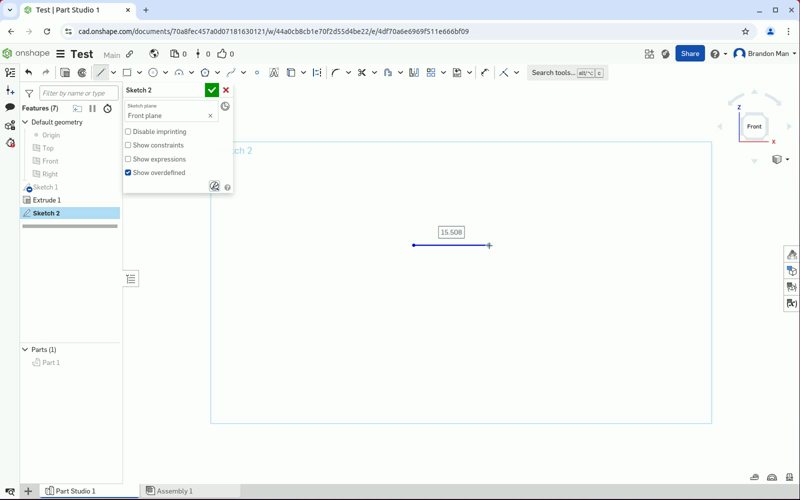
mouse_move(519, 245)
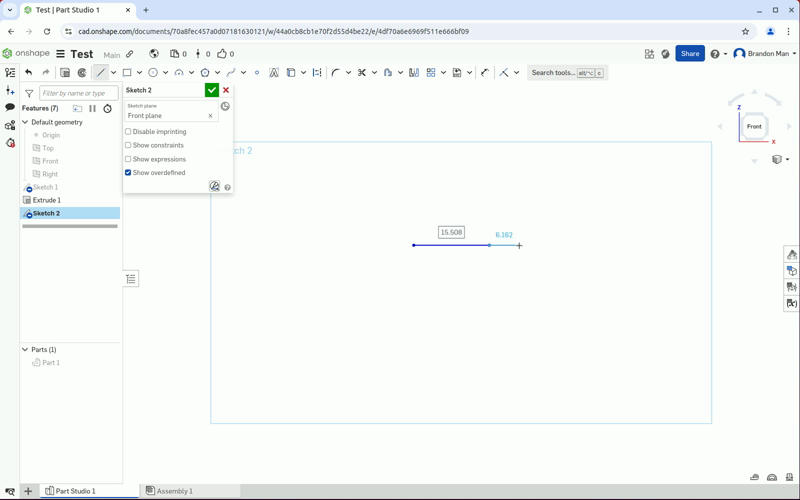
mouse_move(452, 207)
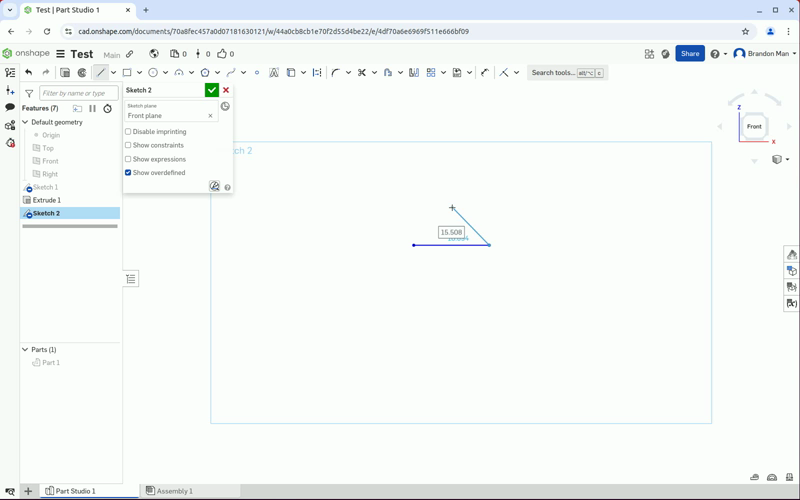
click(452, 207)
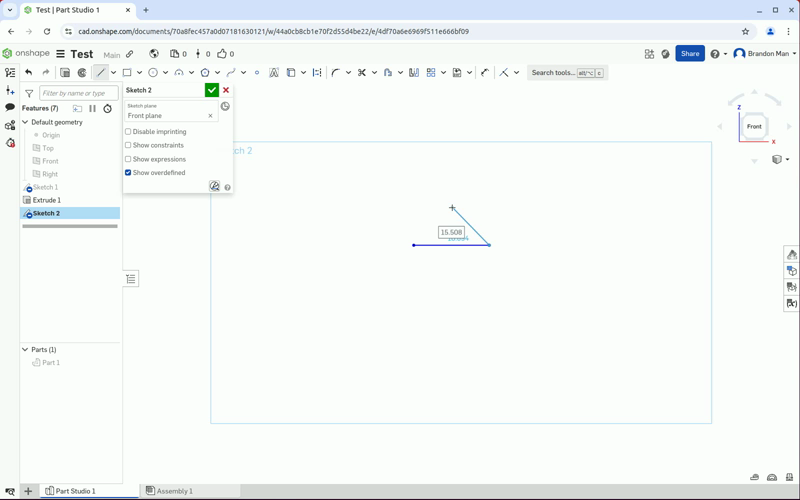
key_up(shift)
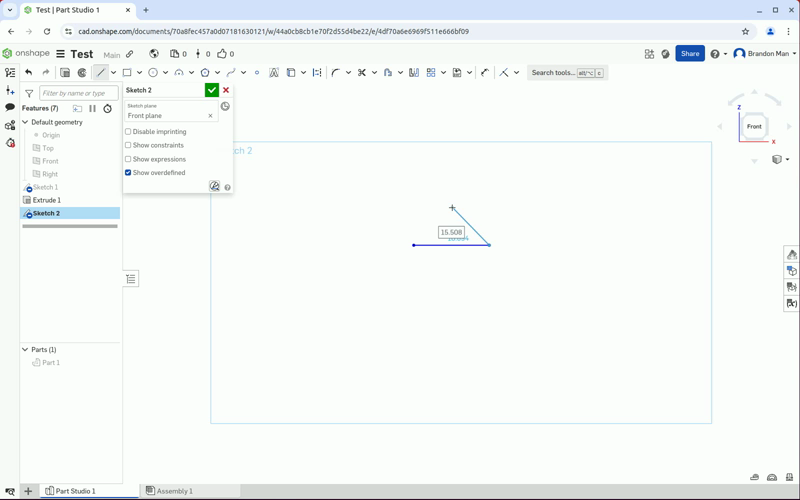
mouse_move(482, 207)
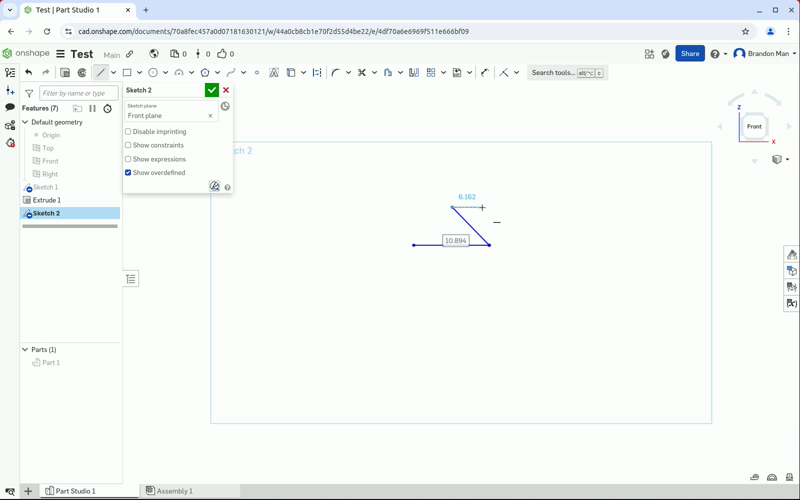
key_down(shift)
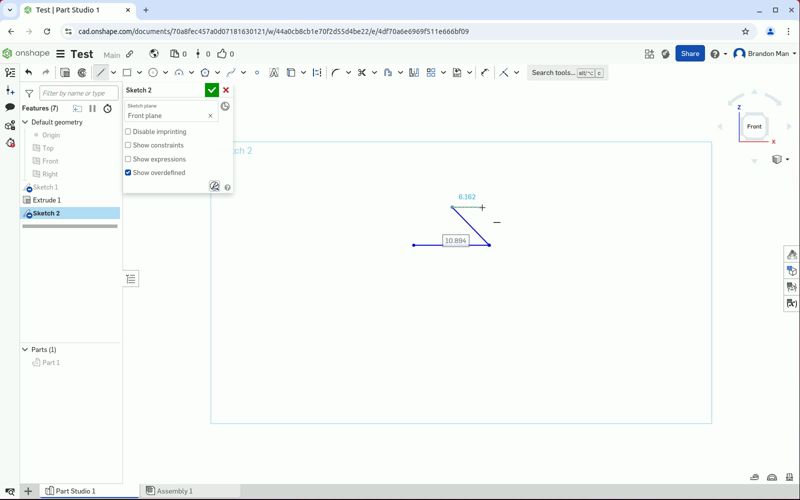
mouse_move(413, 245)
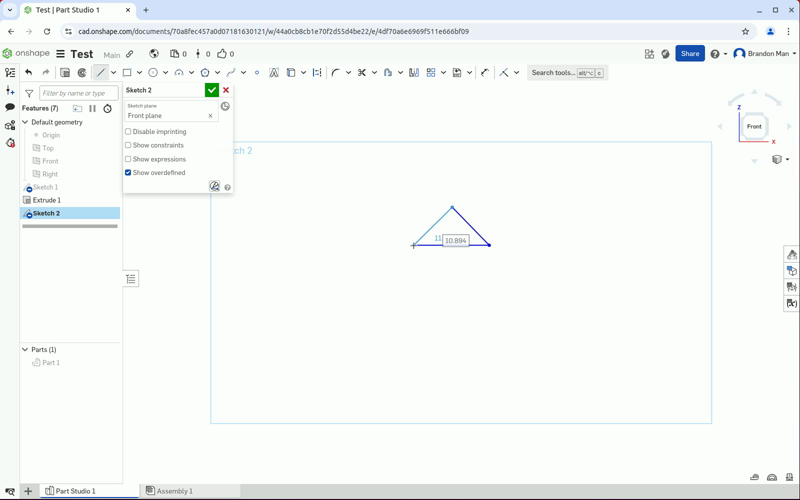
key_up(shift)
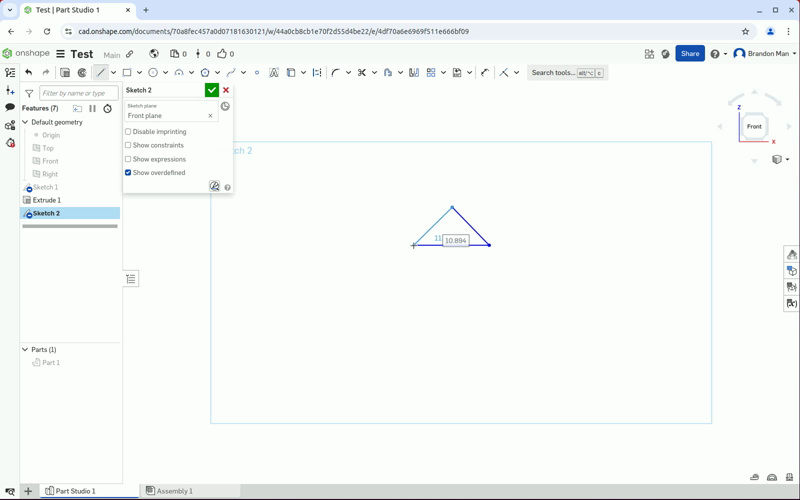
click(413, 245)
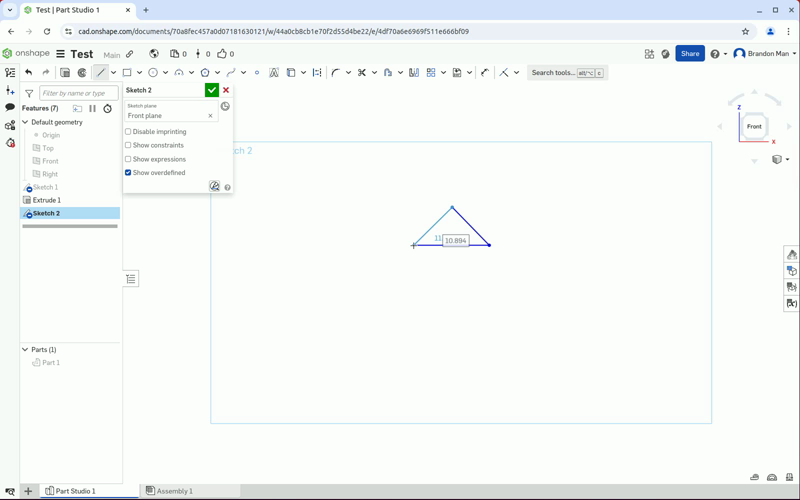
key(esc)
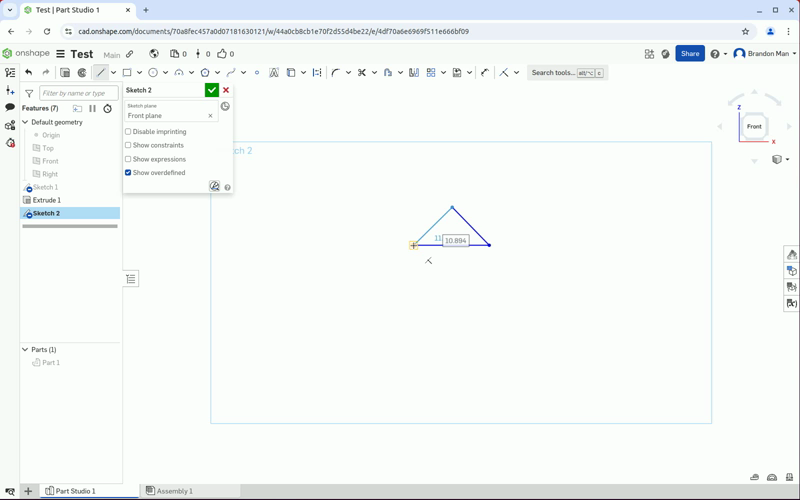
mouse_move(440, 234)
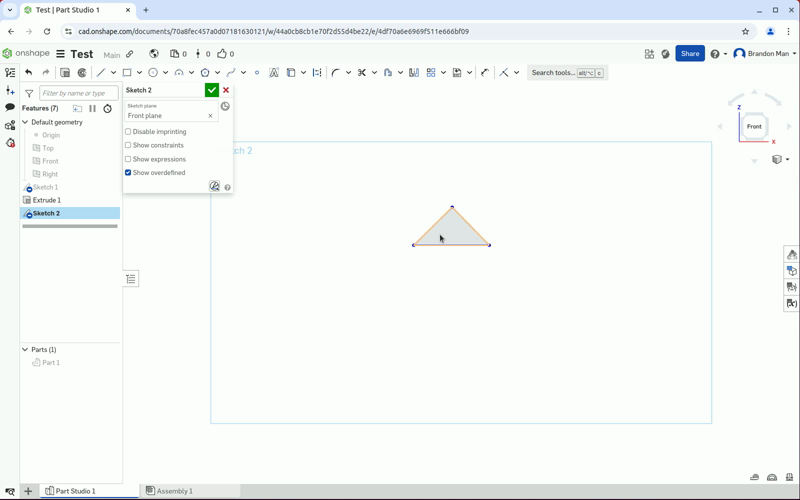
scroll(6)
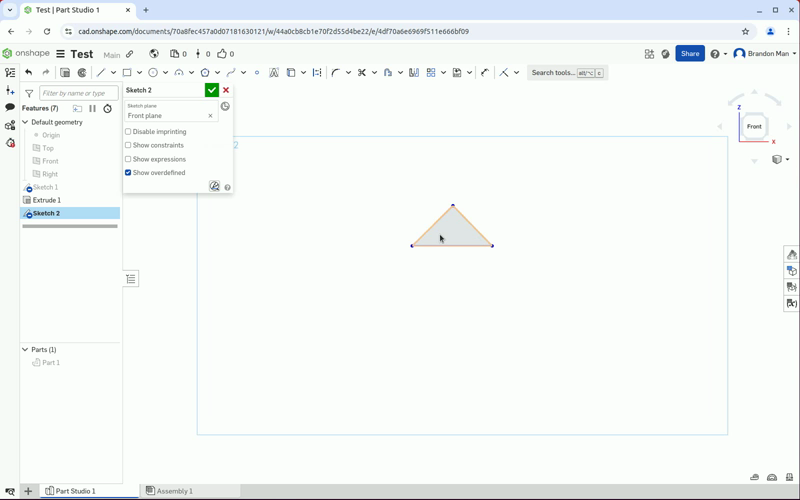
scroll(6)
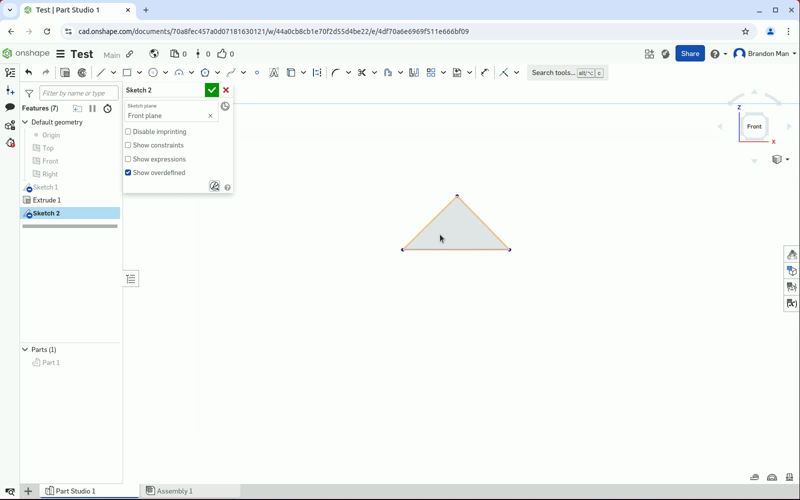
scroll(6)
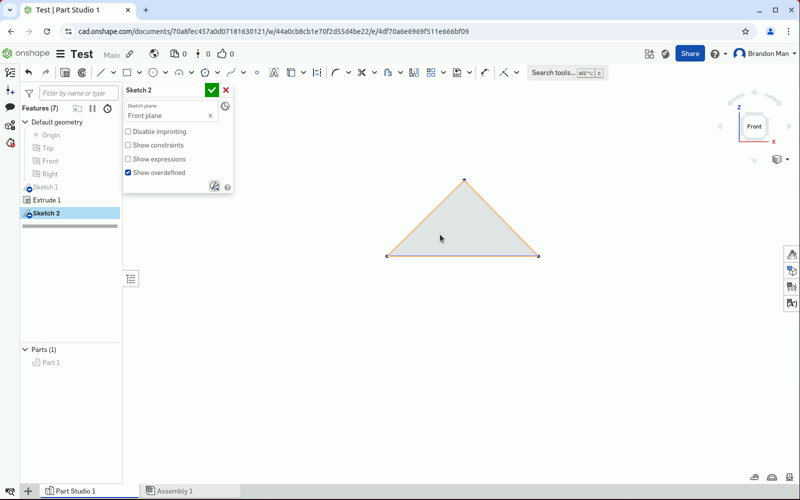
scroll(6)
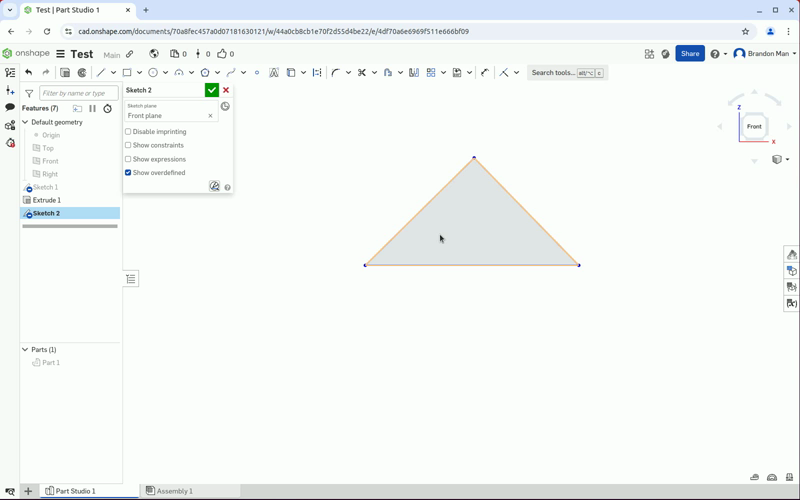
scroll(6)
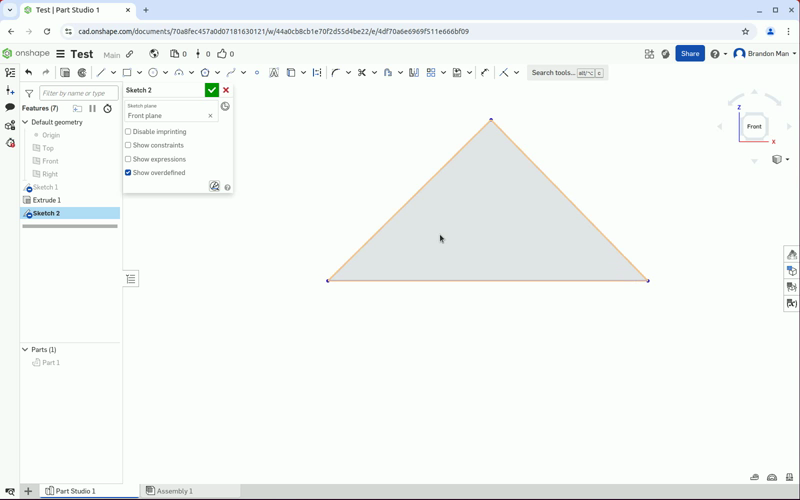
scroll(6)
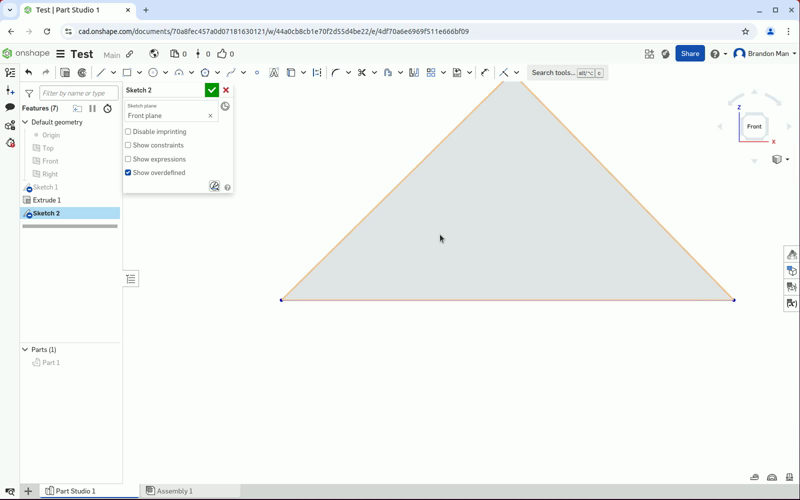
scroll(6)
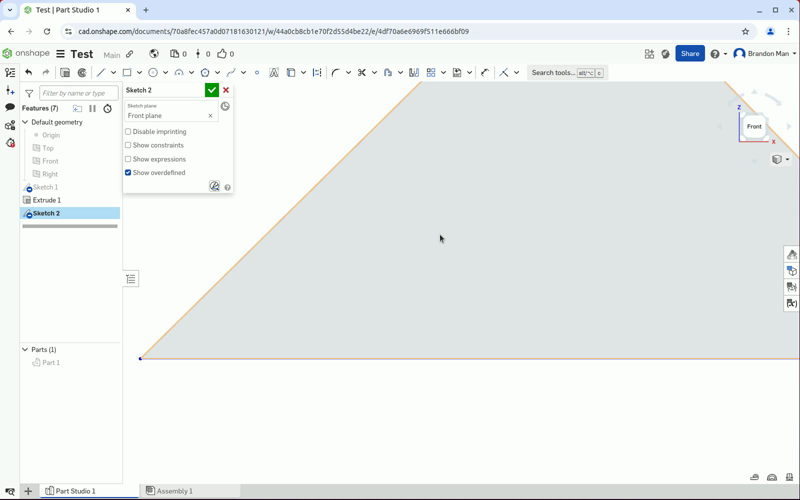
click(440, 234)
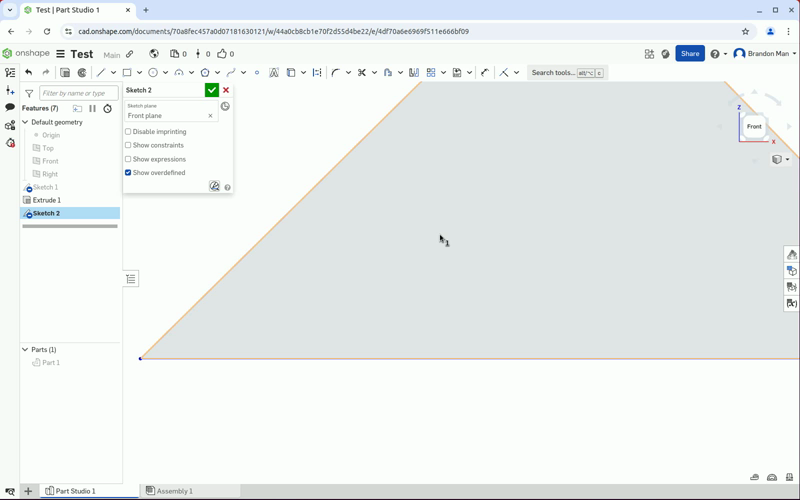
scroll(-6)
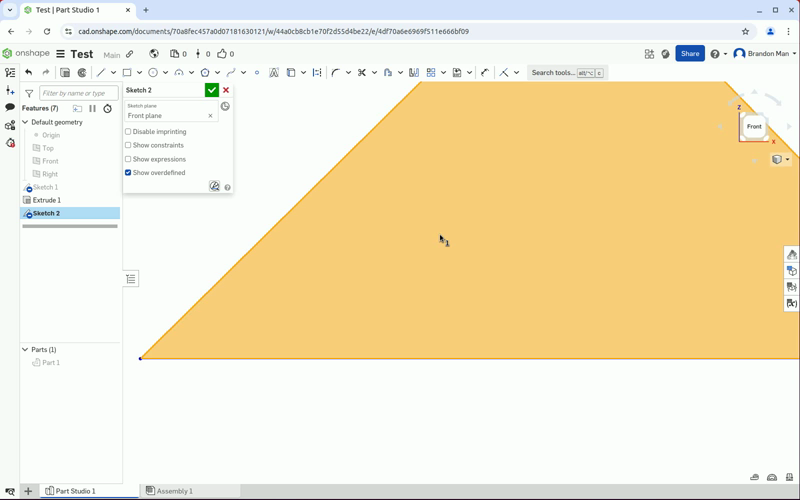
scroll(-6)
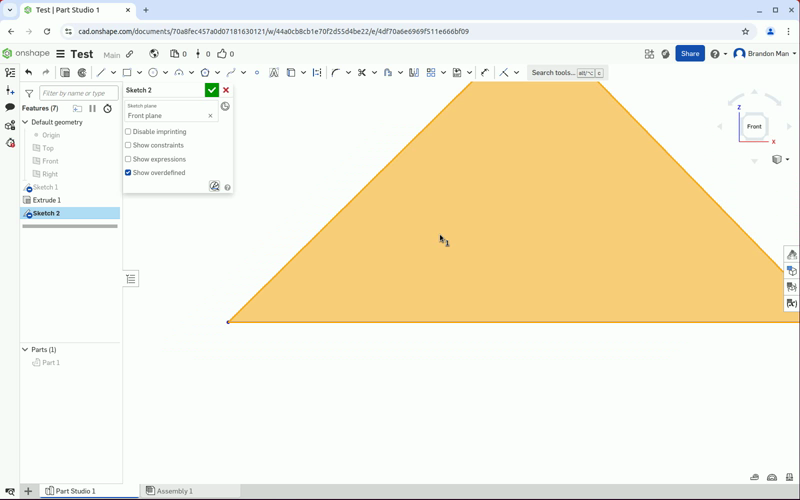
scroll(-6)
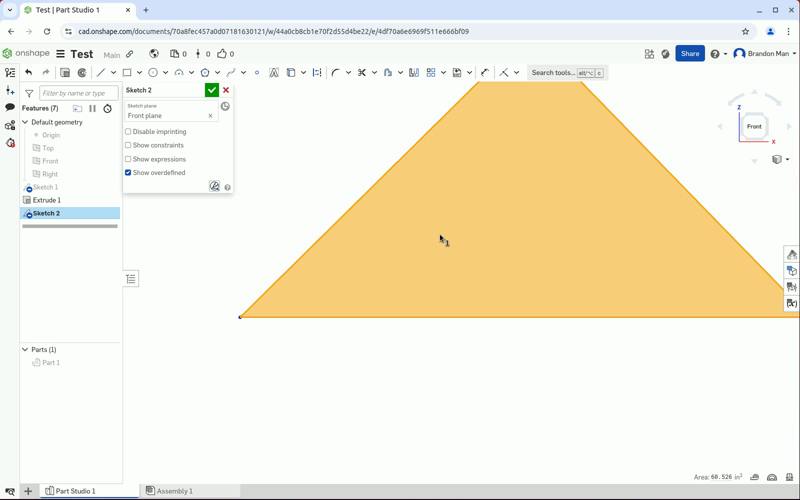
scroll(-6)
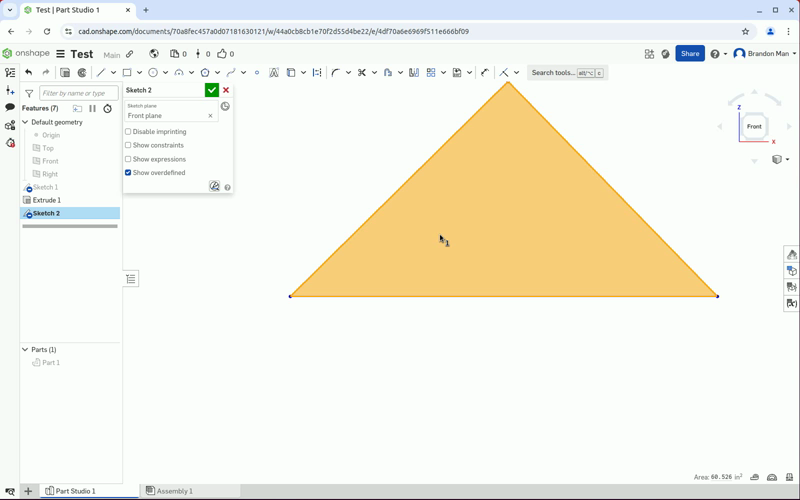
scroll(-6)
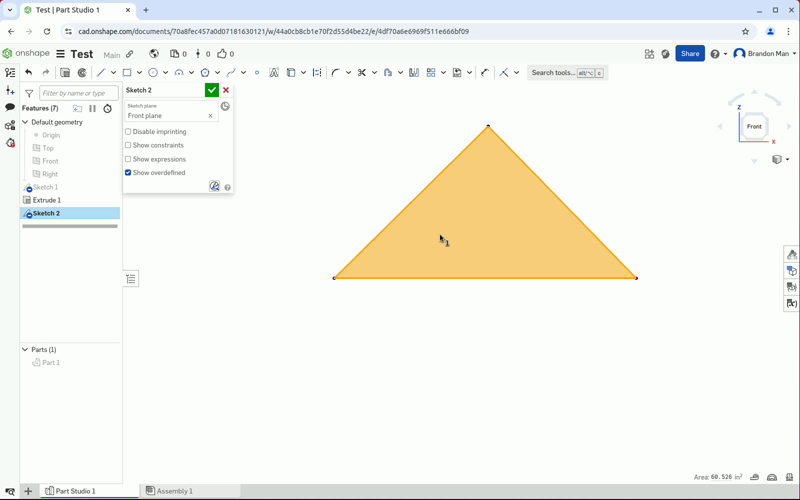
scroll(-6)
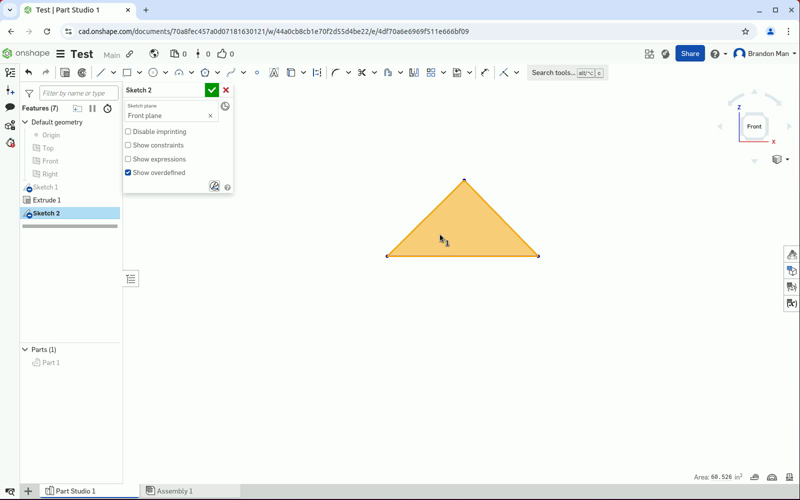
scroll(-6)
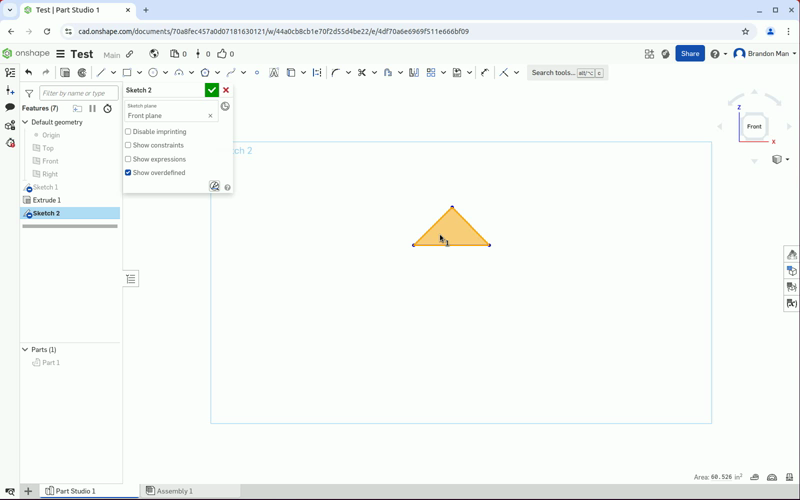
mouse_move(73, 352)
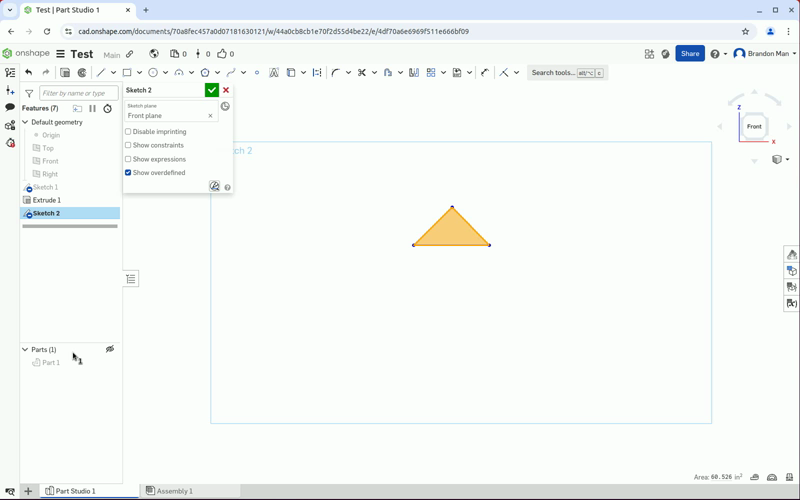
key(shift+y)
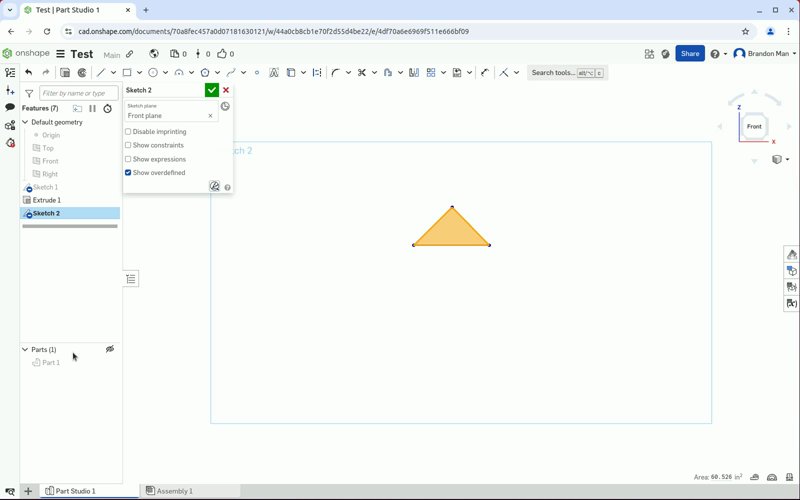
key(shift+e)
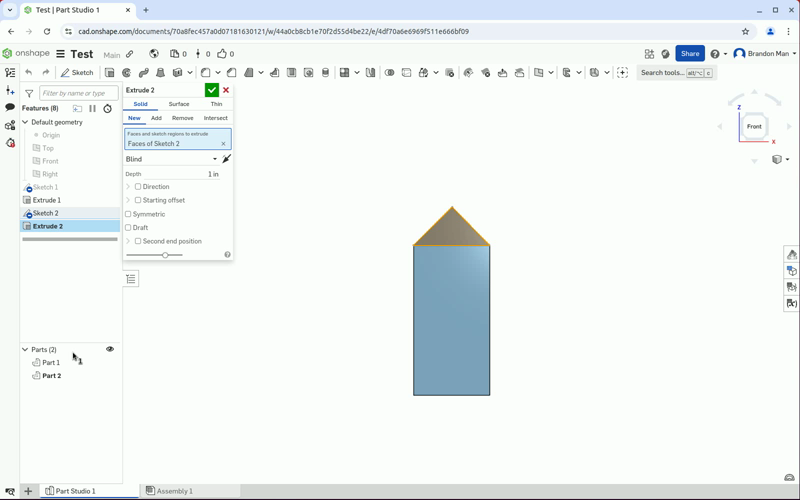
mouse_move(143, 106)
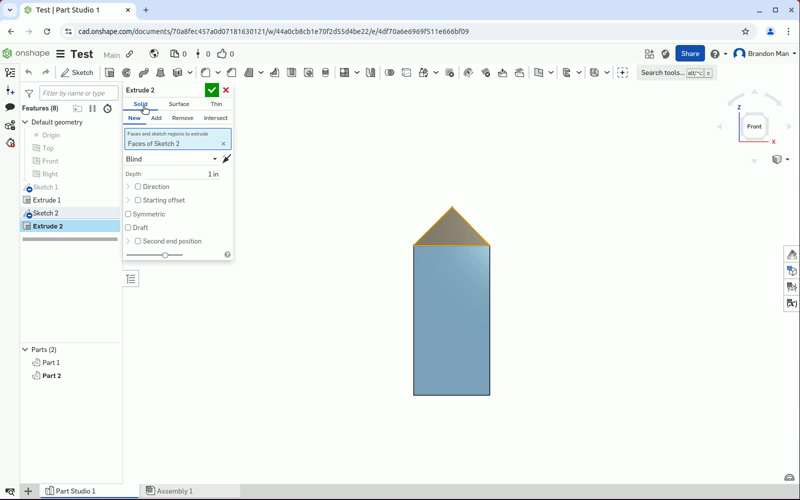
click(143, 106)
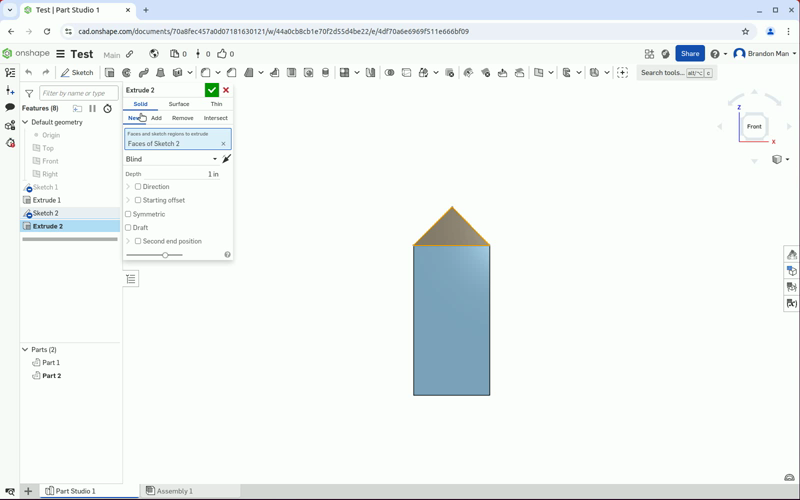
mouse_move(137, 120)
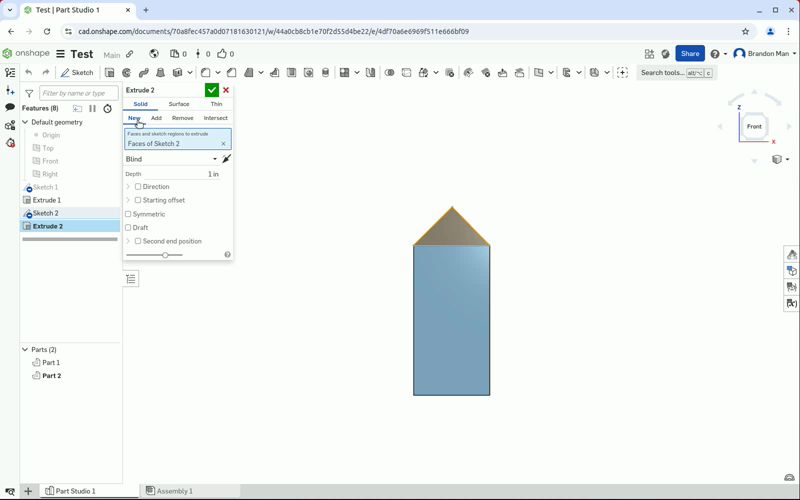
click(137, 120)
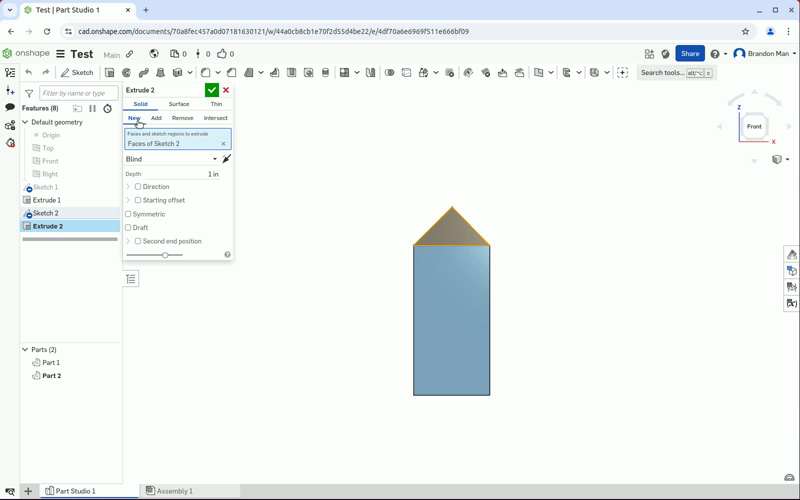
key(tab, 4)
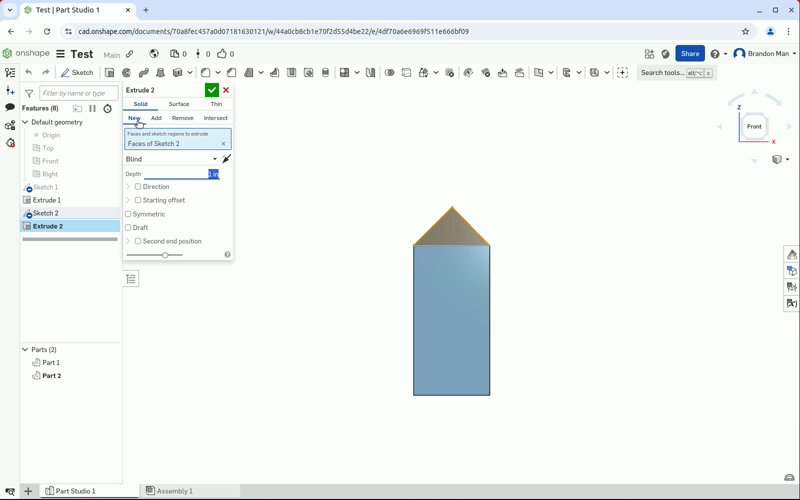
text(3.851)
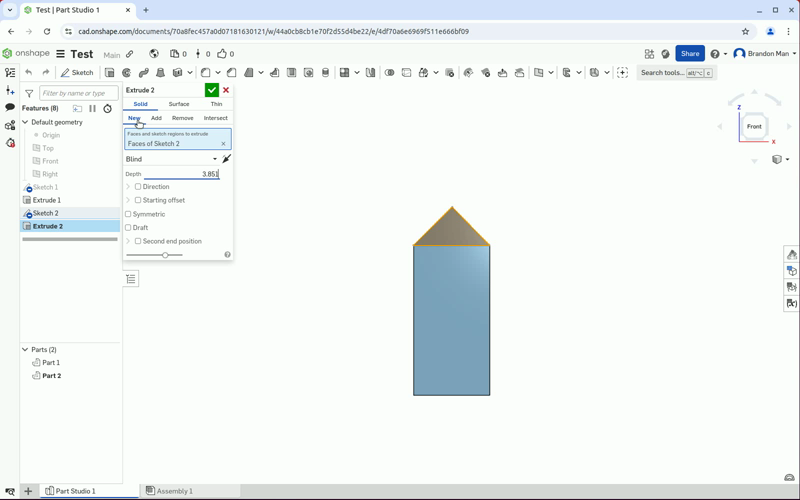
key(enter)
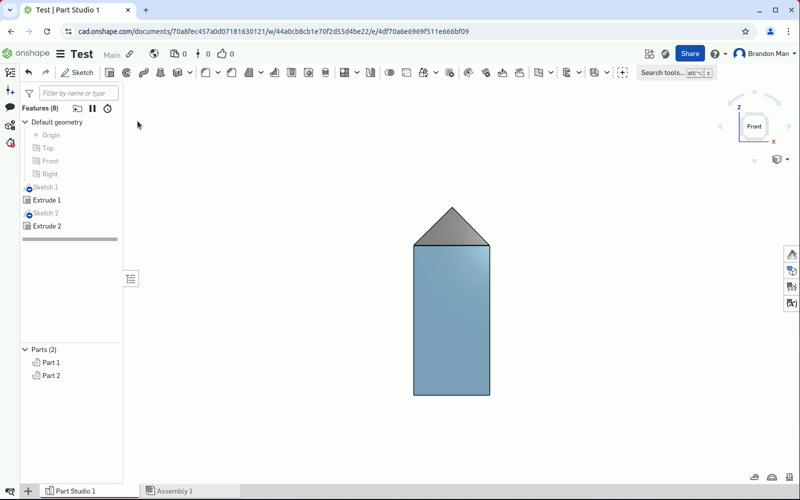
key(shift+h)
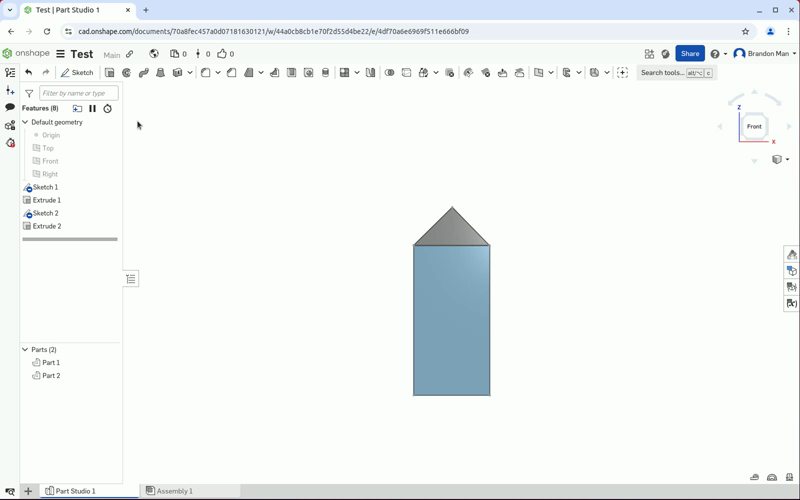
key(shift+h)
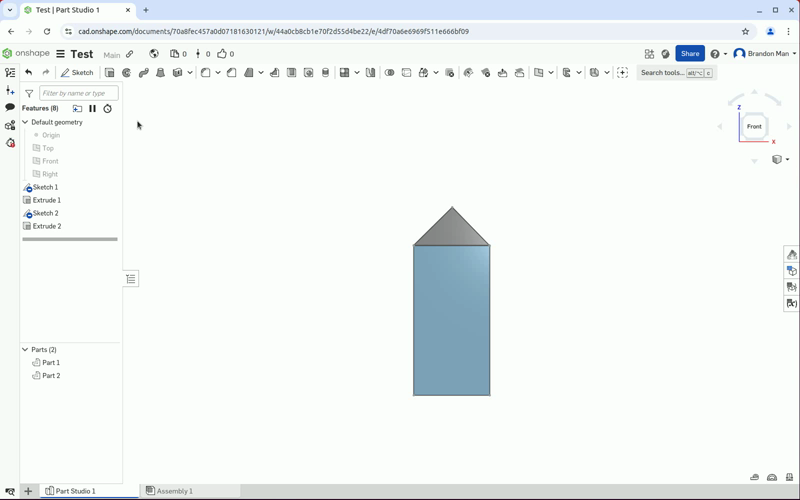
key(shift+7)
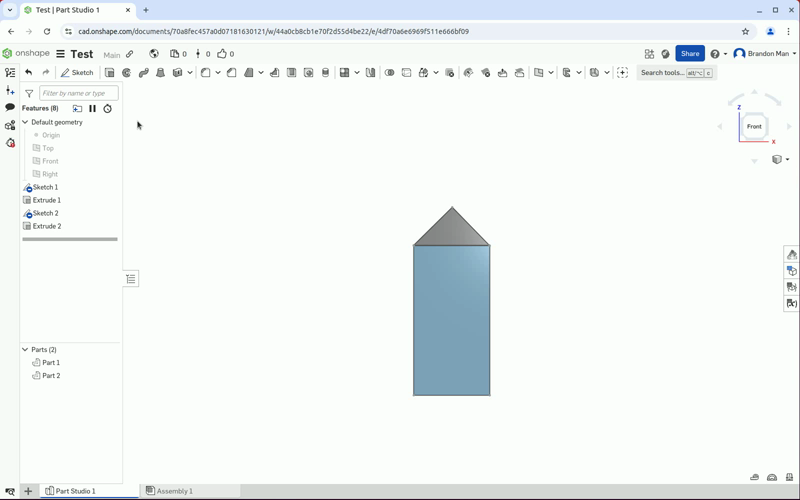
key(left, 2)
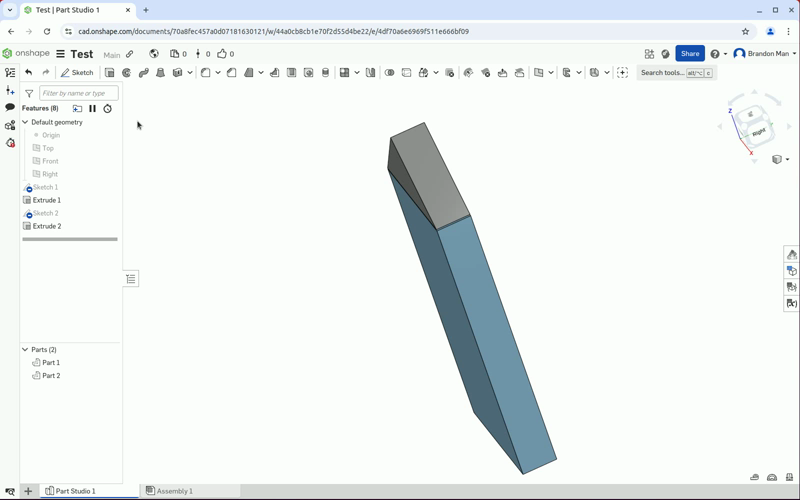
key(down, 2)
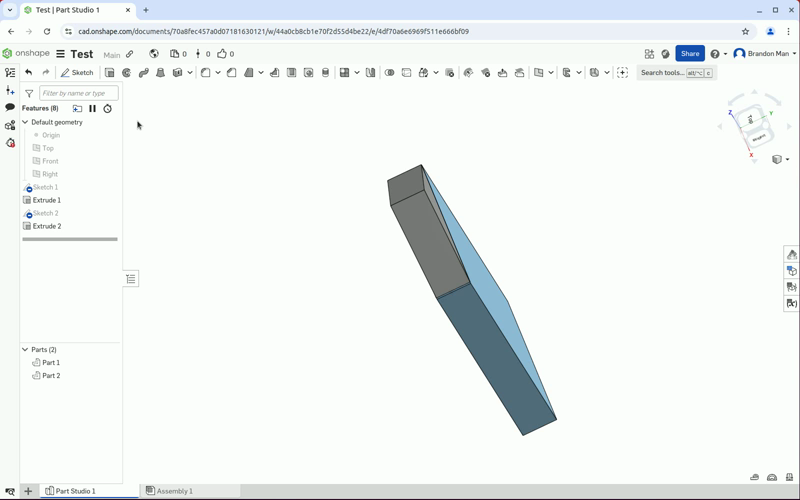
key(up, 2)
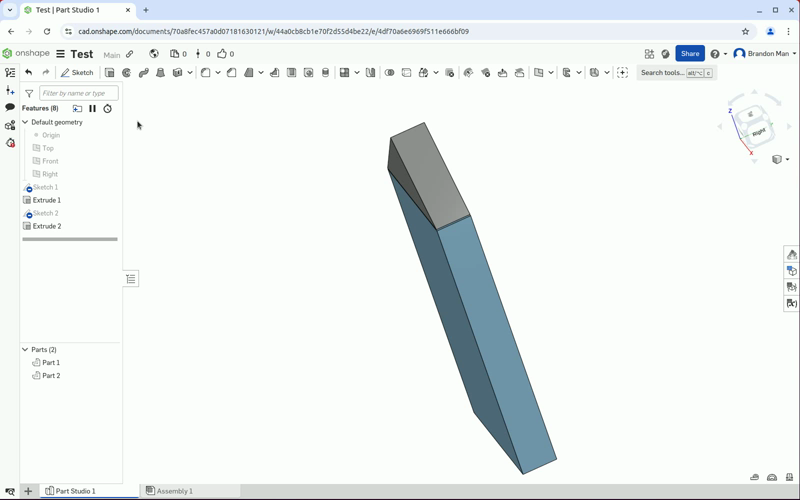
key(right, 2)
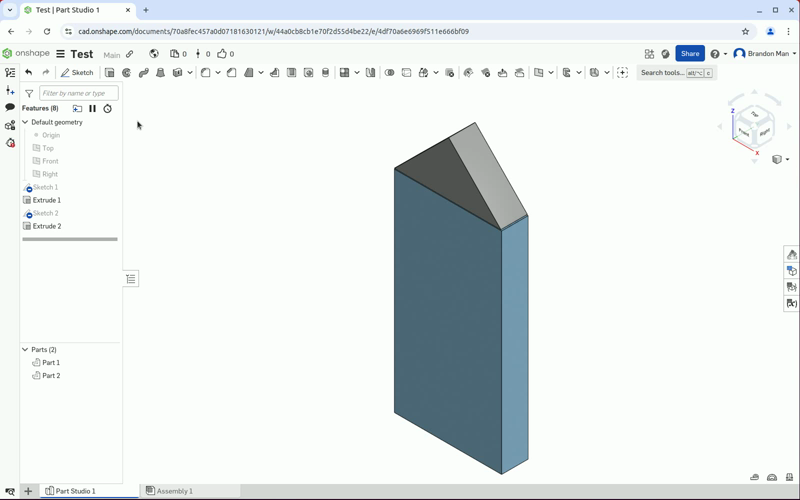
mouse_move(73, 189)
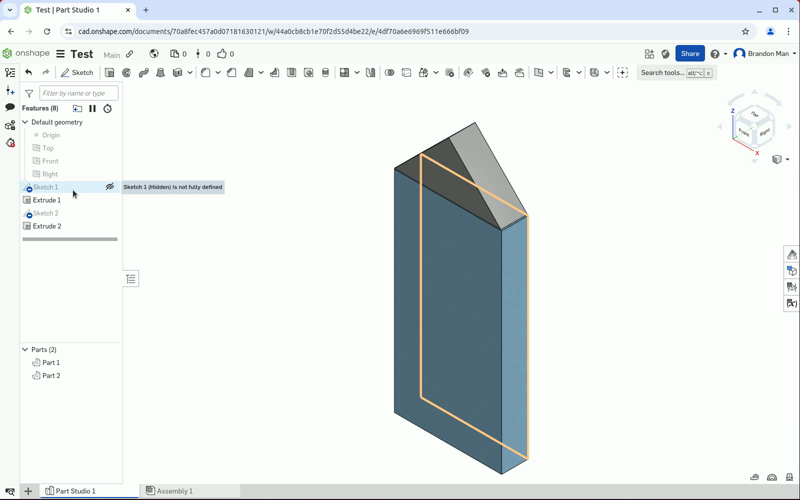
click(73, 189)